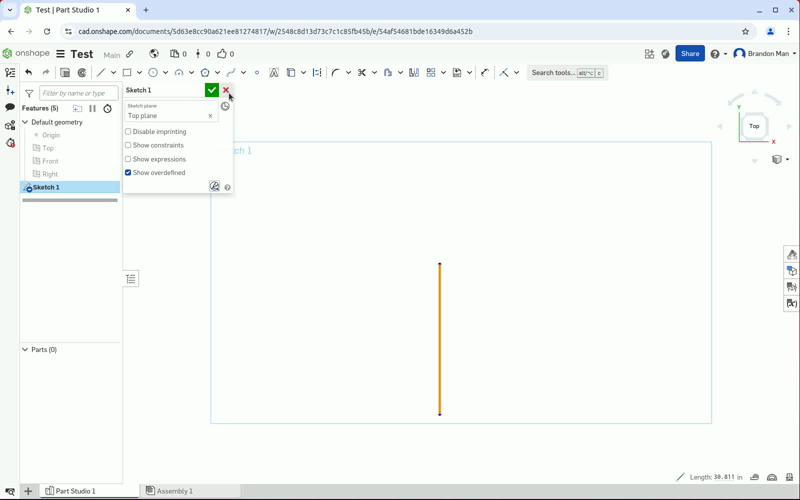
key(shift+h)
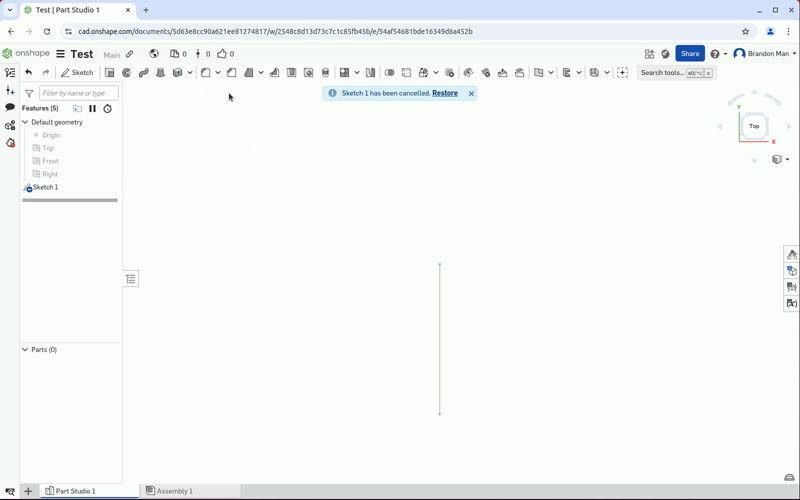
key(shift+s)
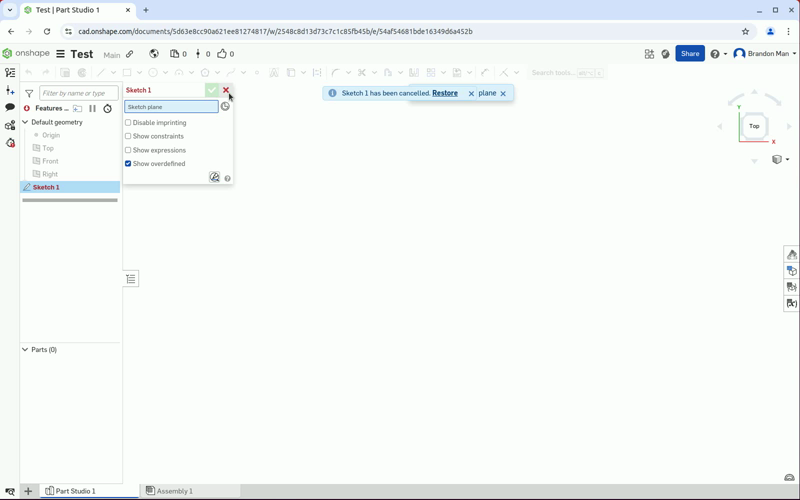
mouse_move(73, 150)
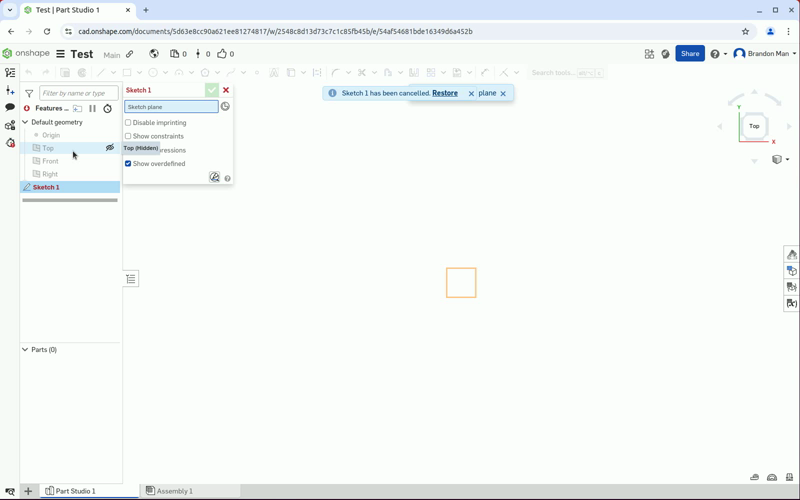
click(73, 150)
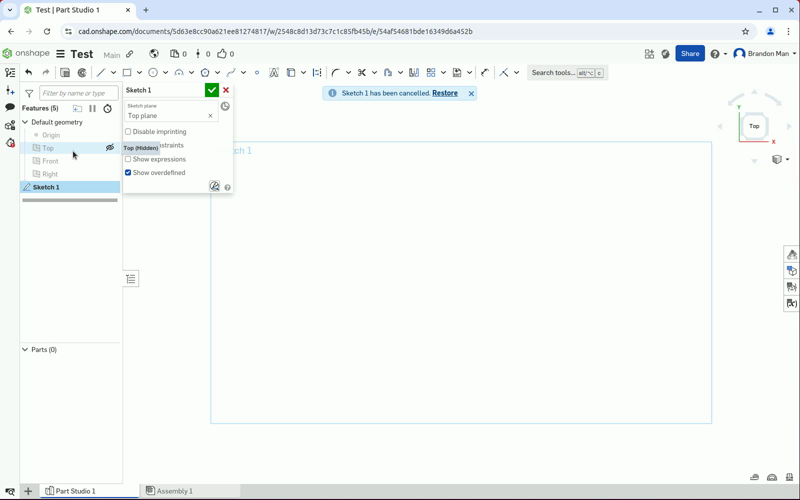
mouse_move(73, 352)
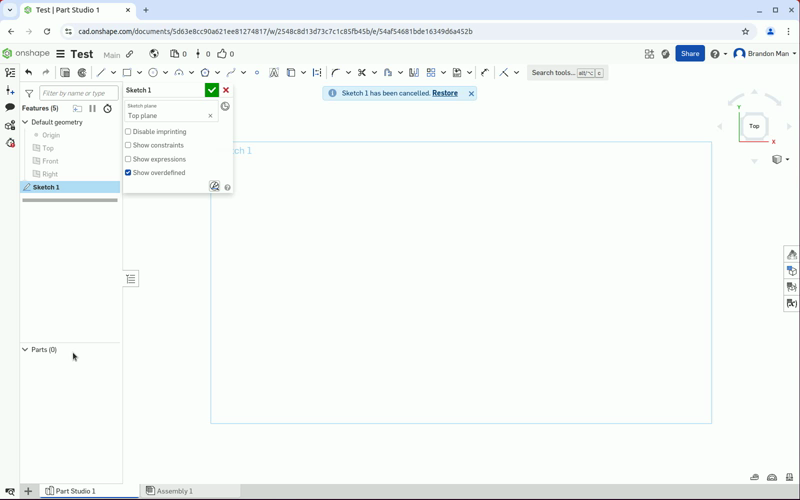
key(y)
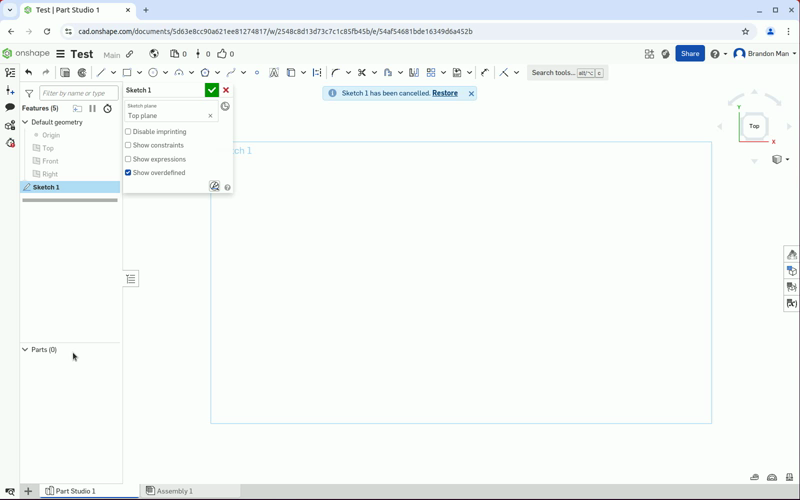
key(l)
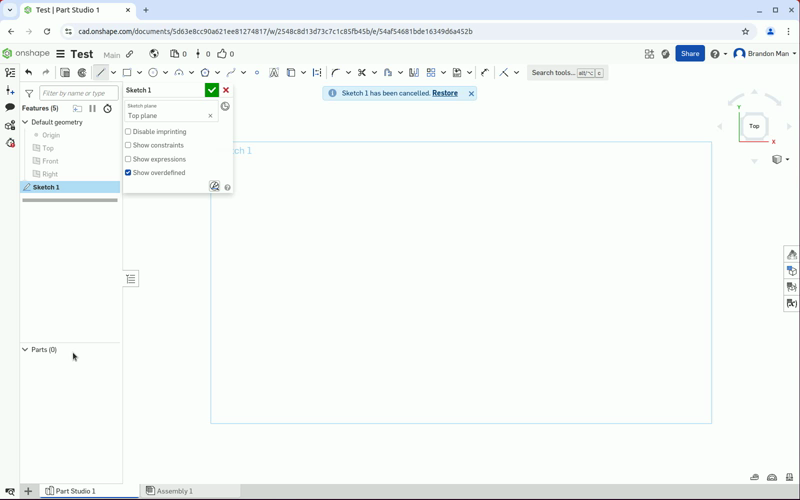
key_down(shift)
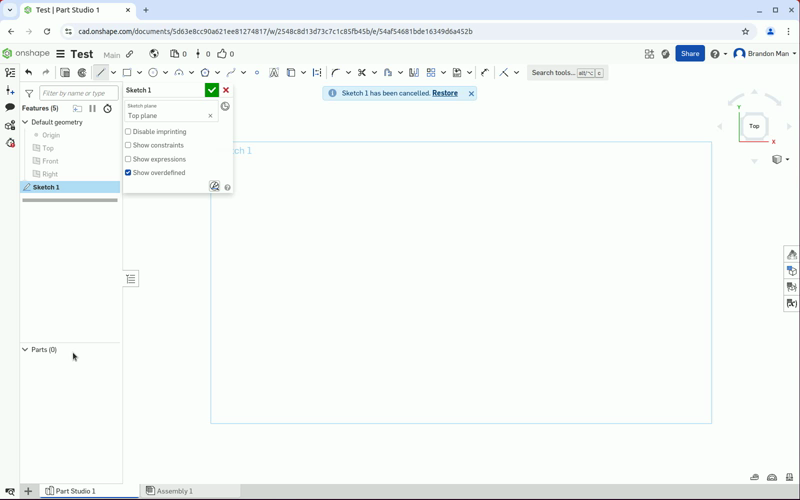
mouse_move(460, 282)
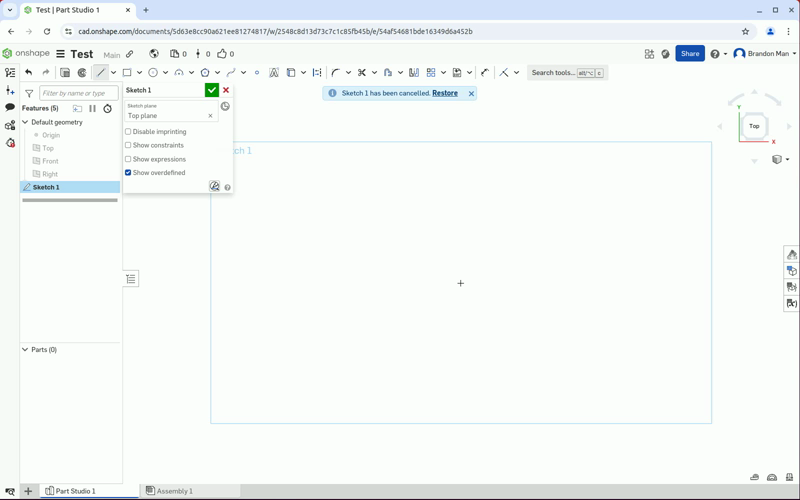
click(460, 282)
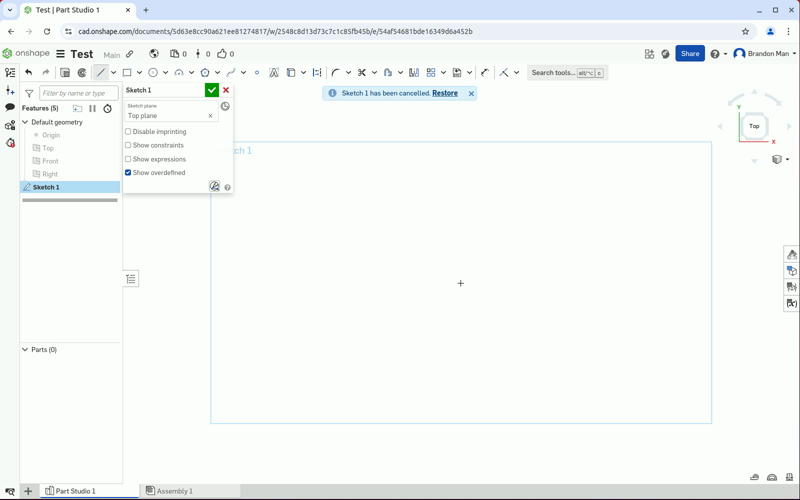
key_up(shift)
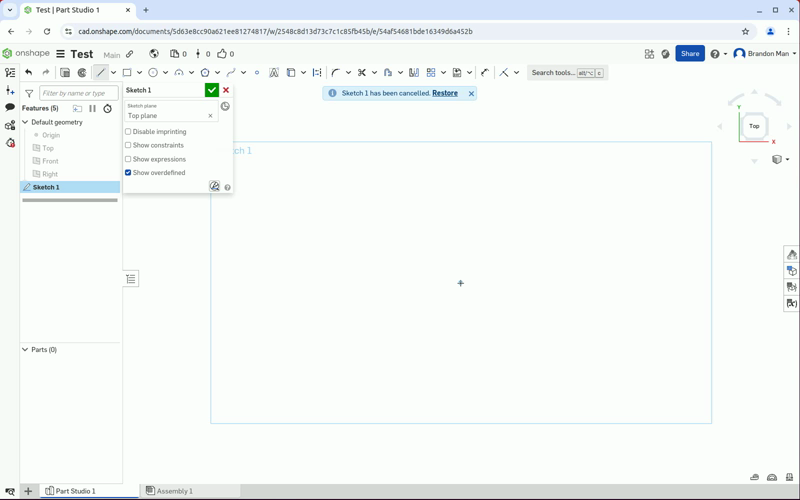
key_down(shift)
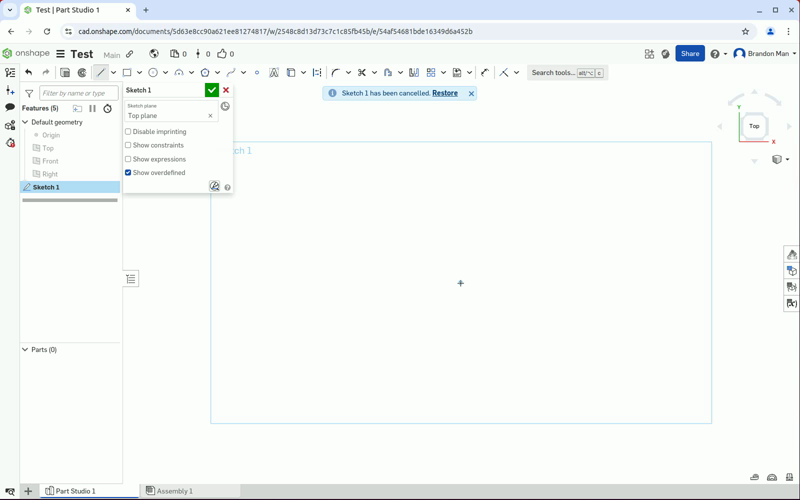
mouse_move(573, 282)
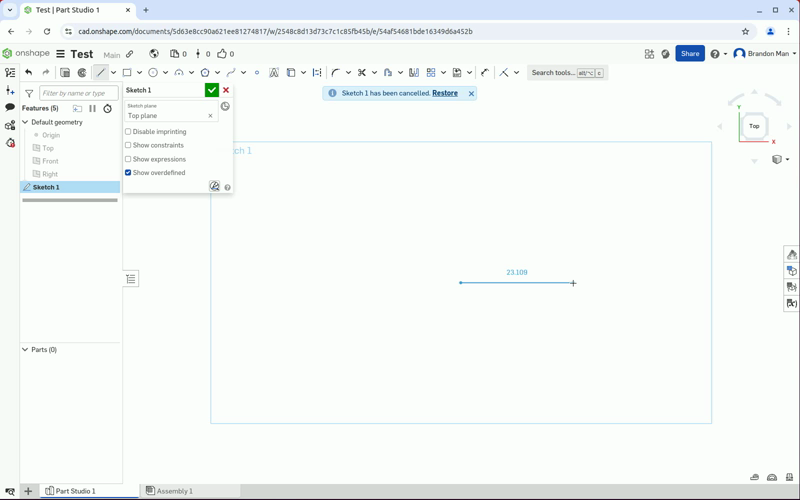
click(573, 282)
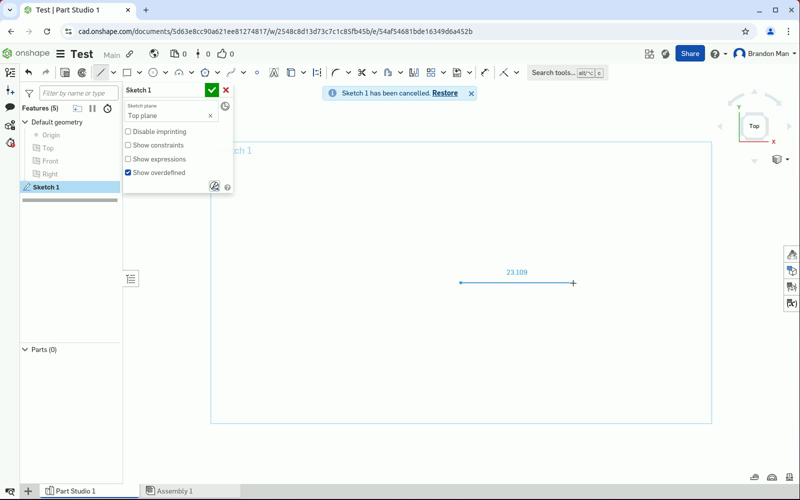
key_up(shift)
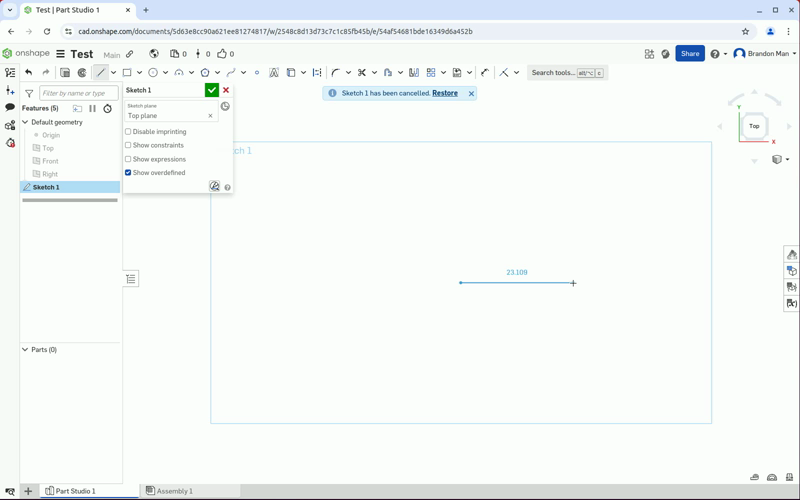
key_down(shift)
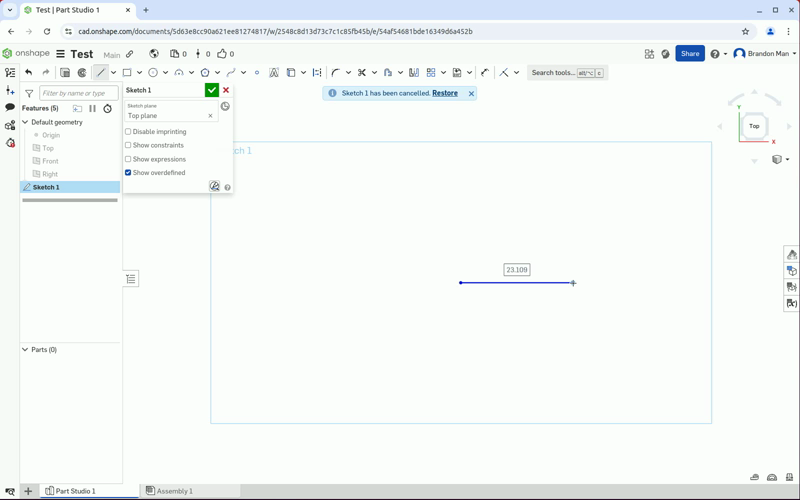
mouse_move(589, 282)
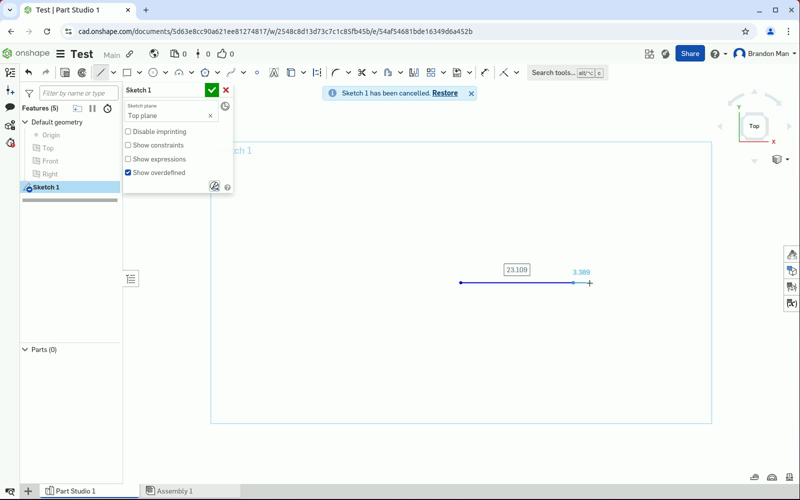
mouse_move(573, 264)
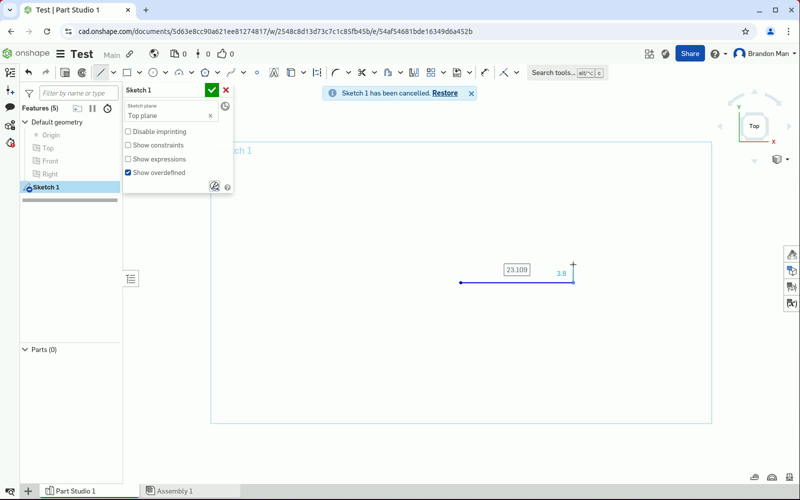
click(573, 264)
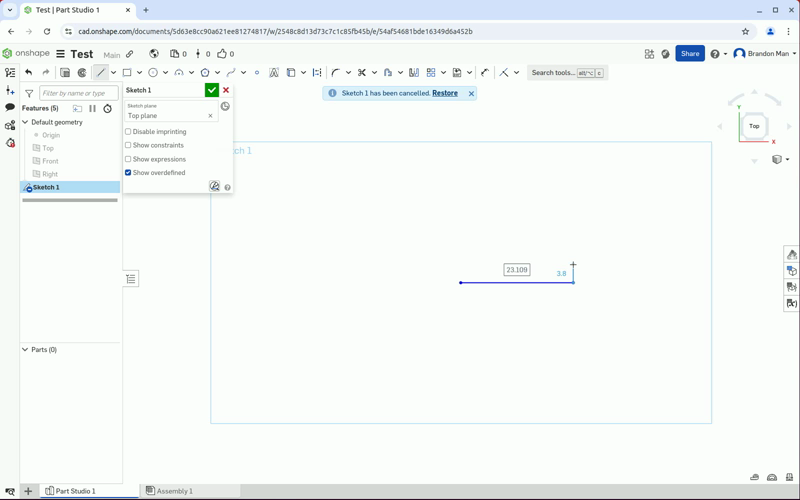
key_up(shift)
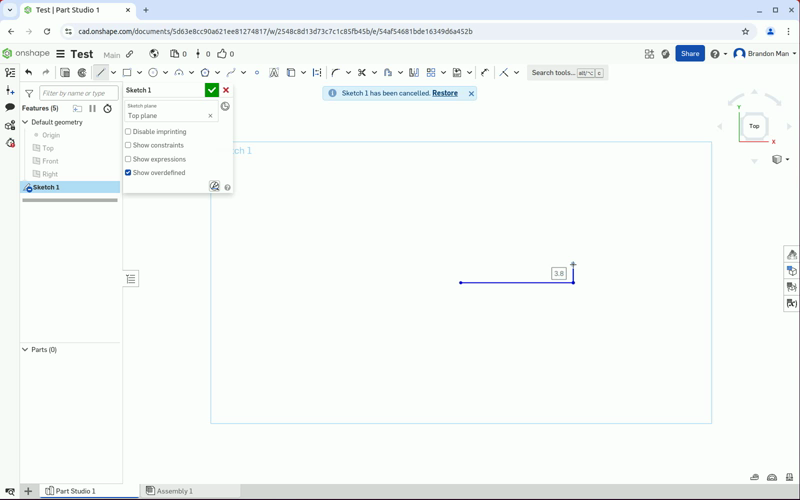
key_down(shift)
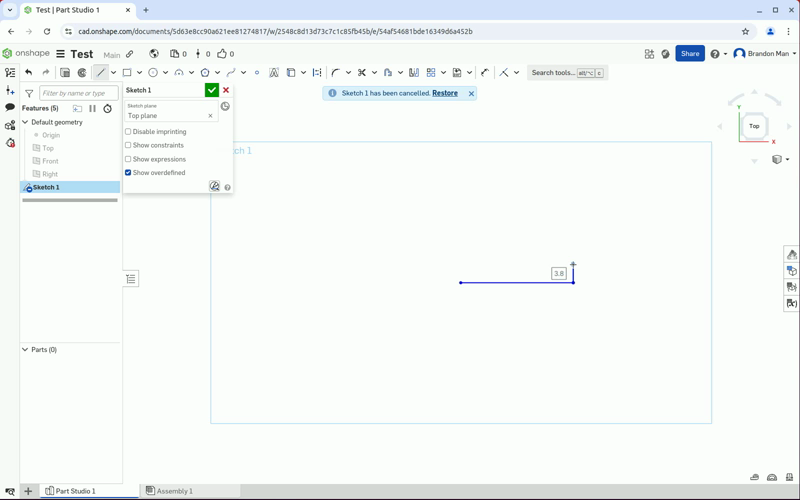
mouse_move(589, 264)
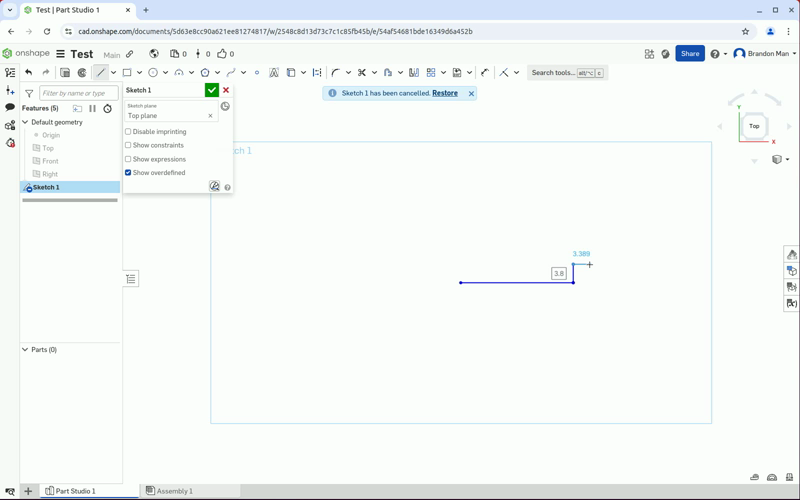
mouse_move(535, 264)
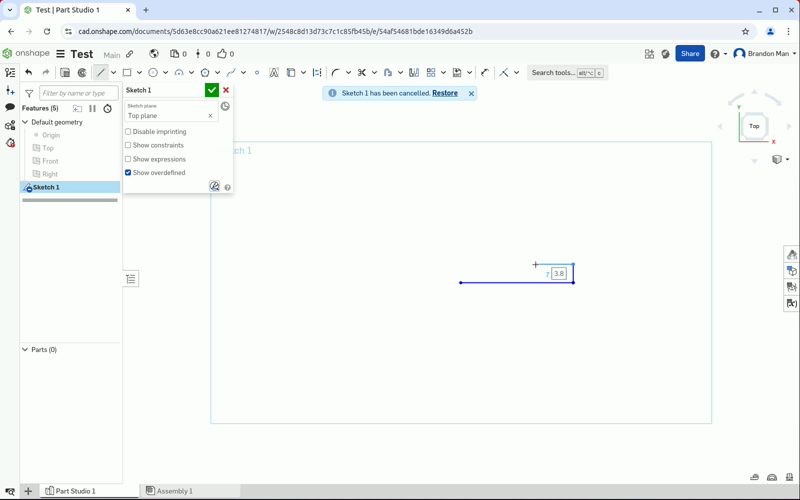
click(535, 264)
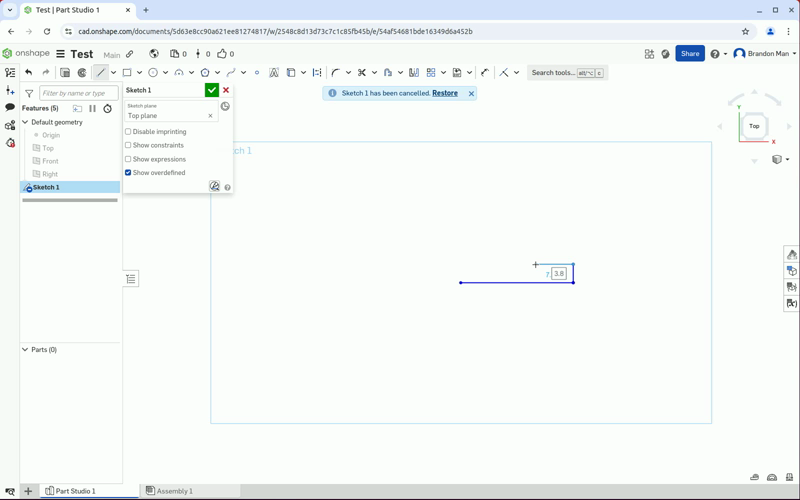
key_up(shift)
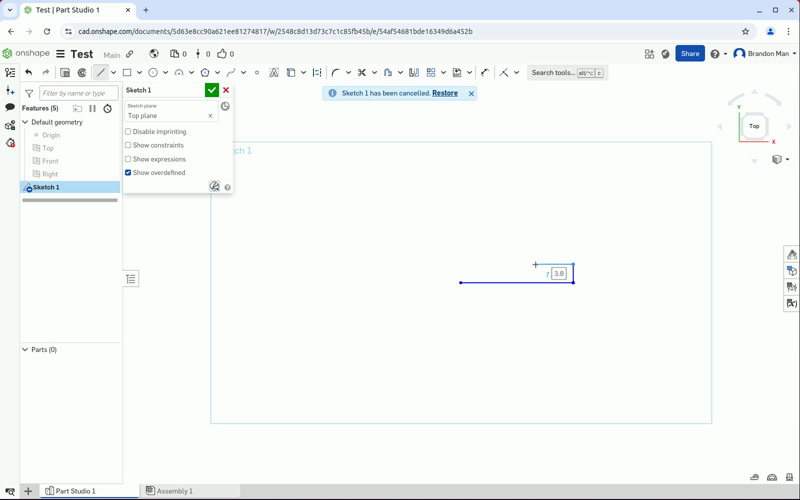
key_down(shift)
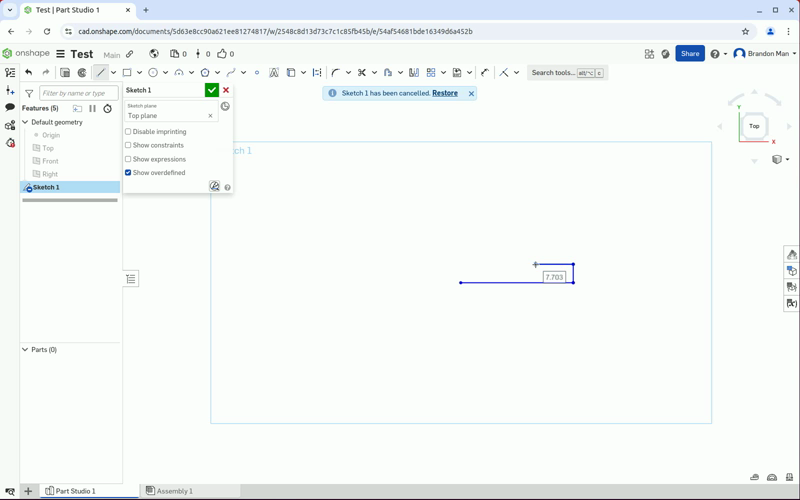
mouse_move(565, 264)
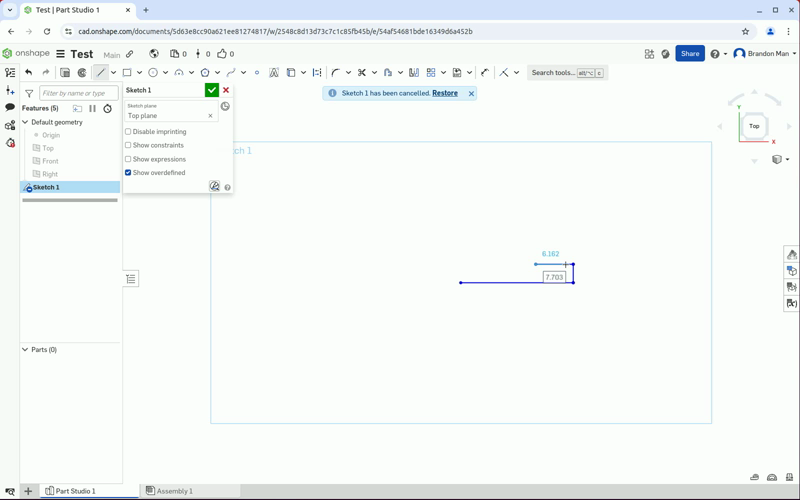
mouse_move(535, 226)
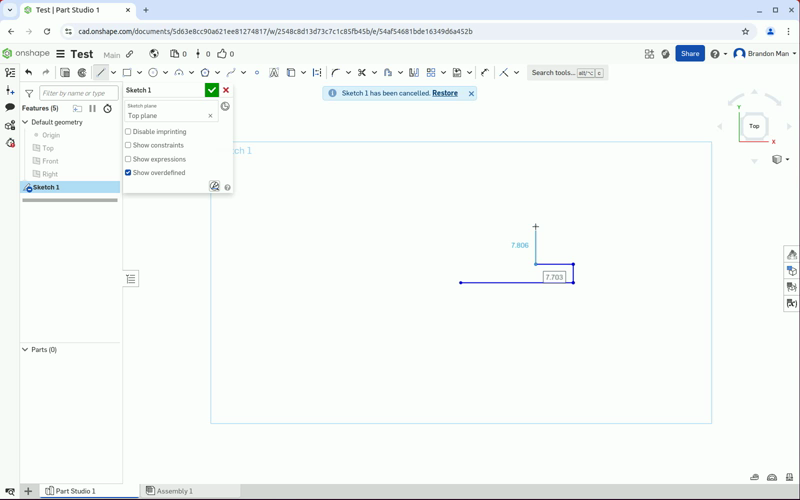
click(535, 226)
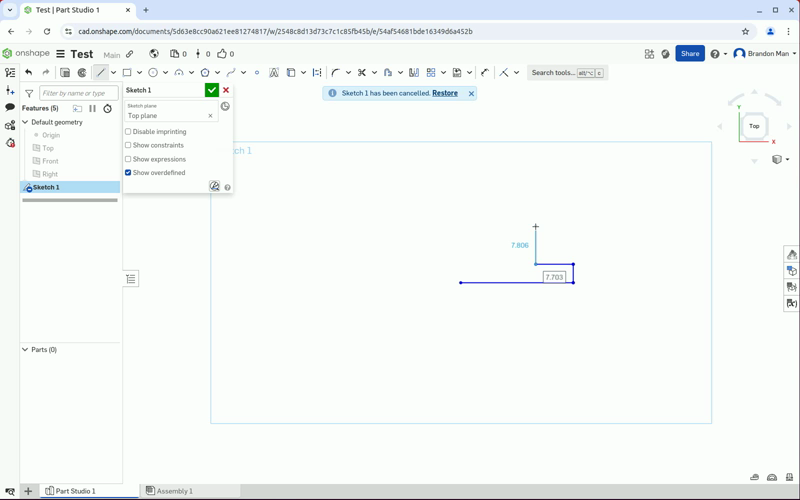
key_up(shift)
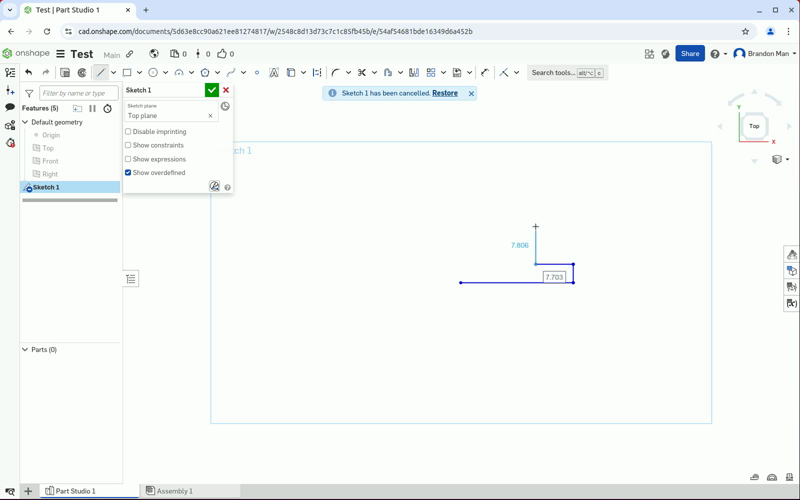
key_down(shift)
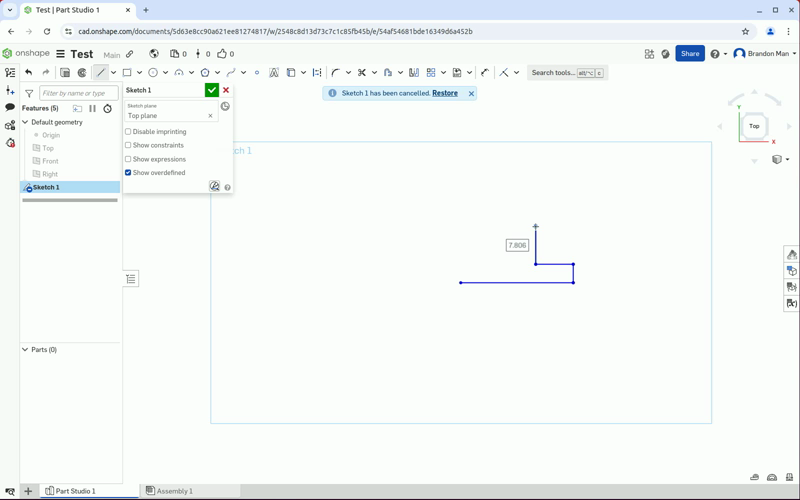
mouse_move(565, 226)
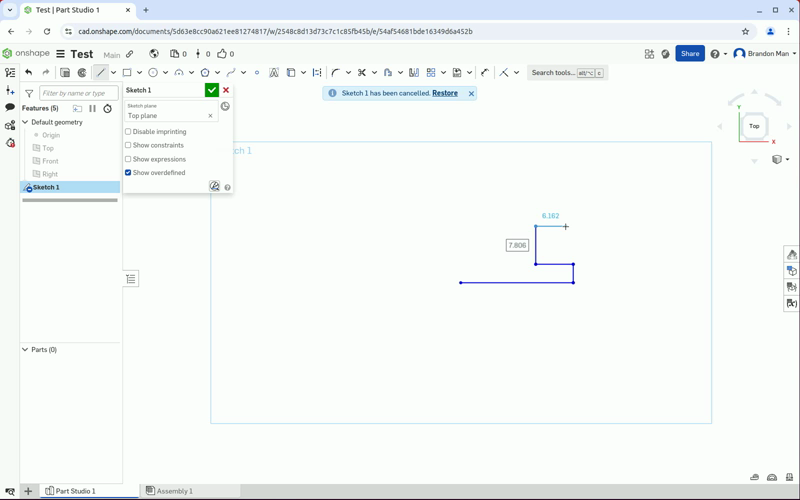
mouse_move(573, 226)
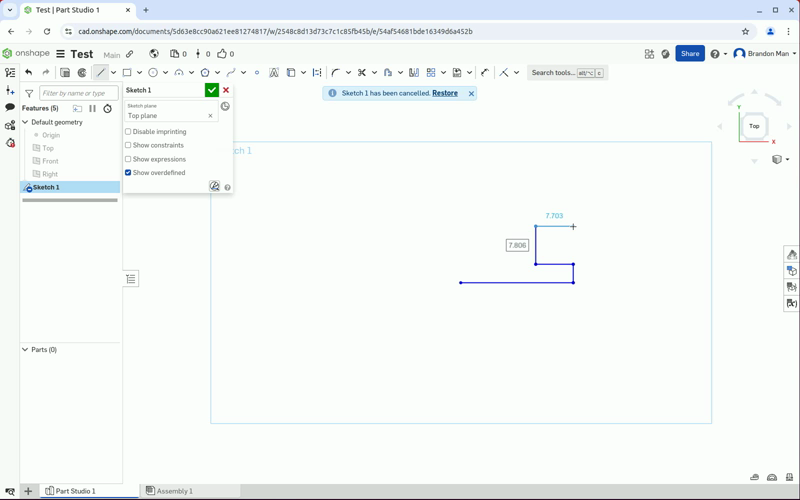
click(573, 226)
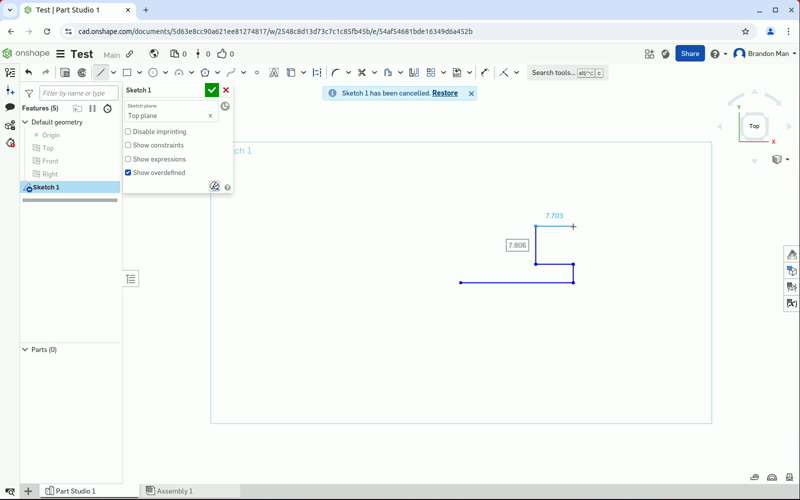
key_up(shift)
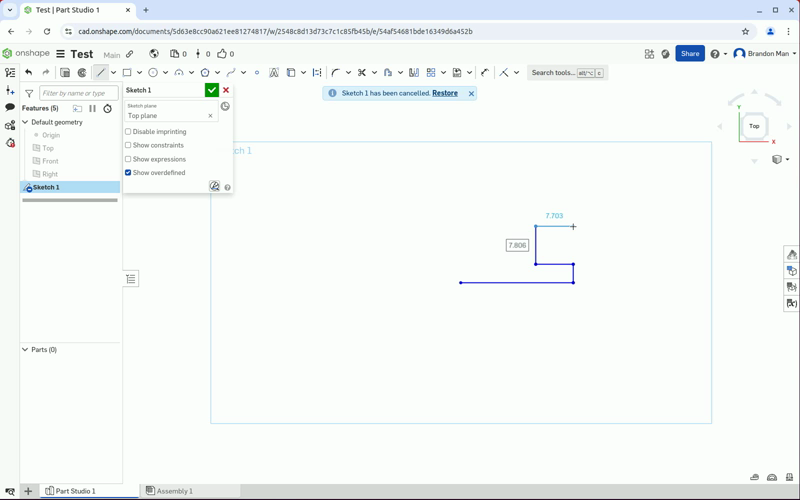
key_down(shift)
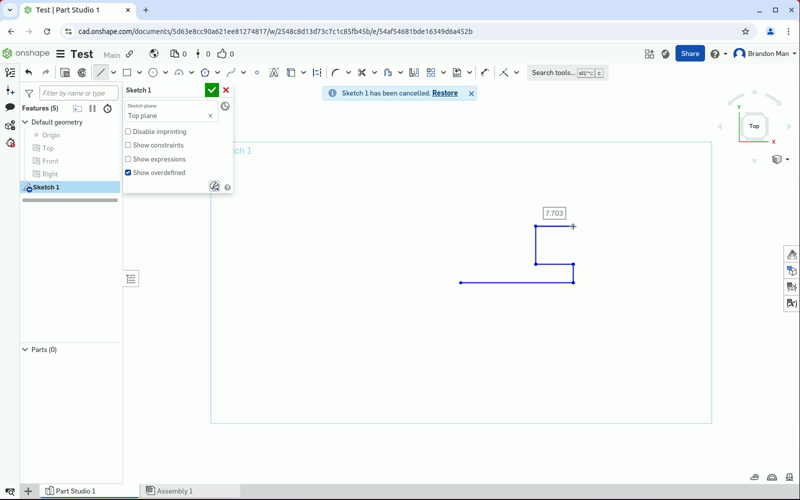
mouse_move(589, 226)
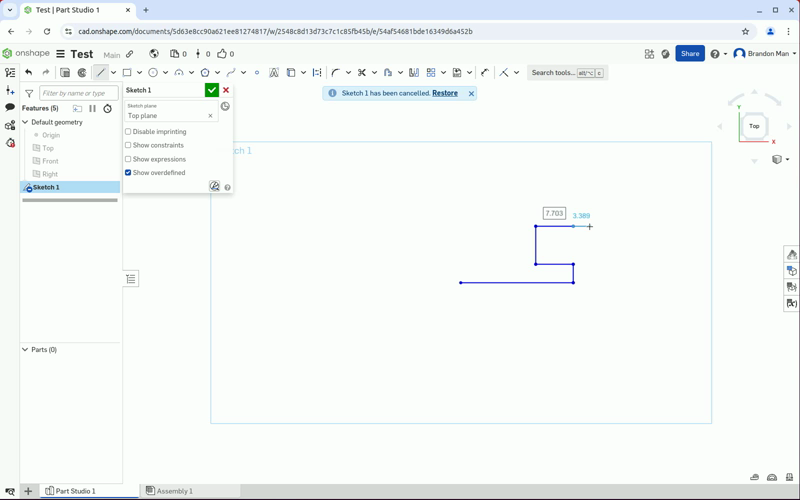
mouse_move(573, 208)
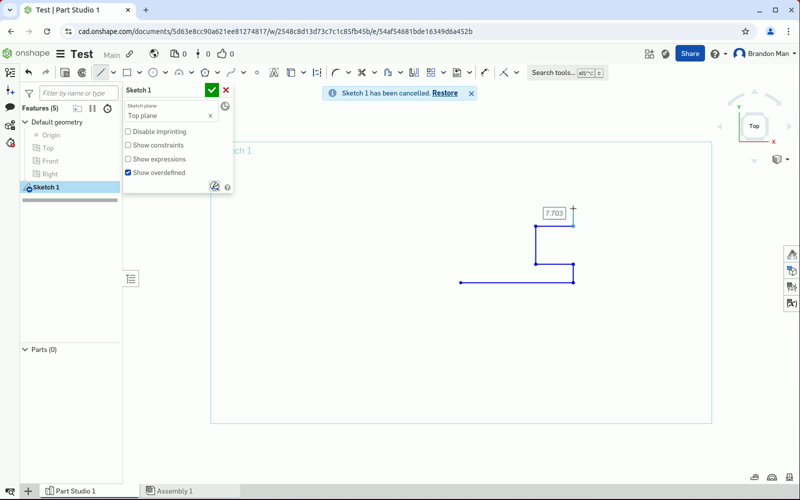
click(573, 208)
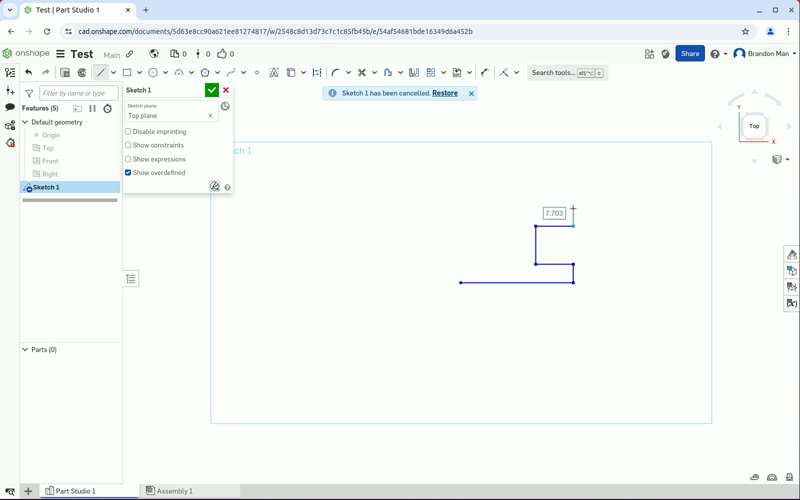
key_up(shift)
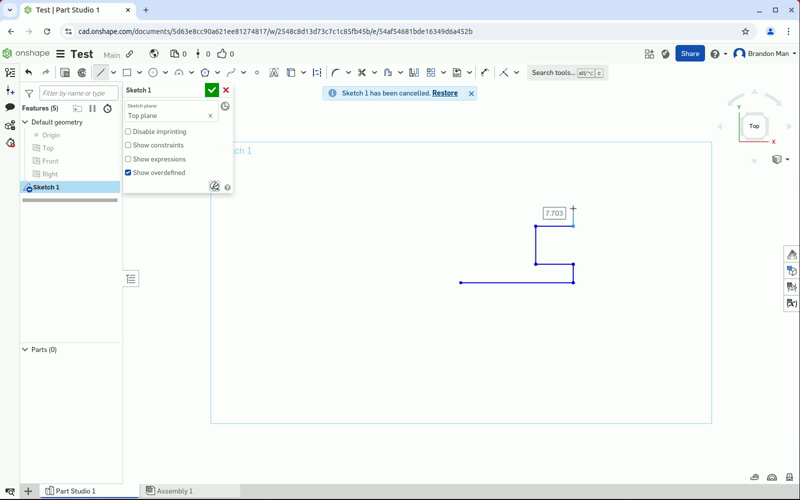
key_down(shift)
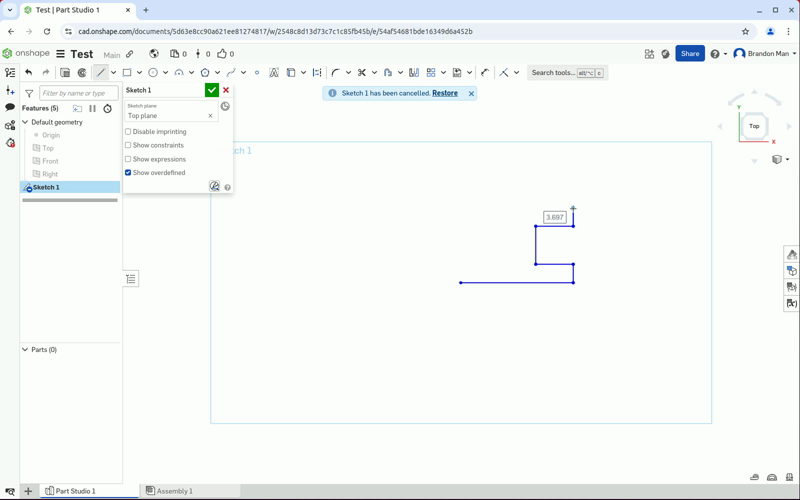
mouse_move(460, 208)
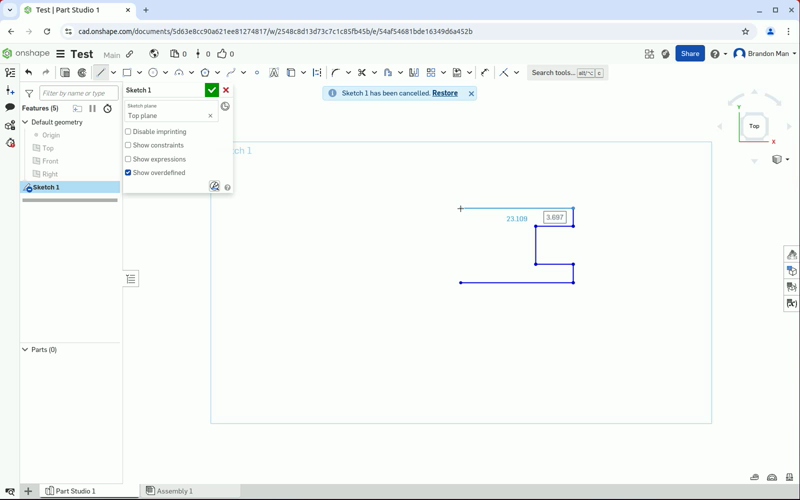
click(460, 208)
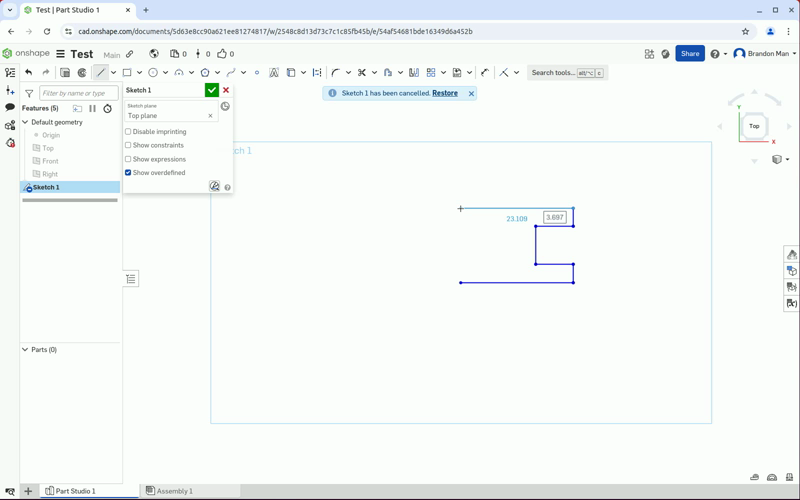
key_up(shift)
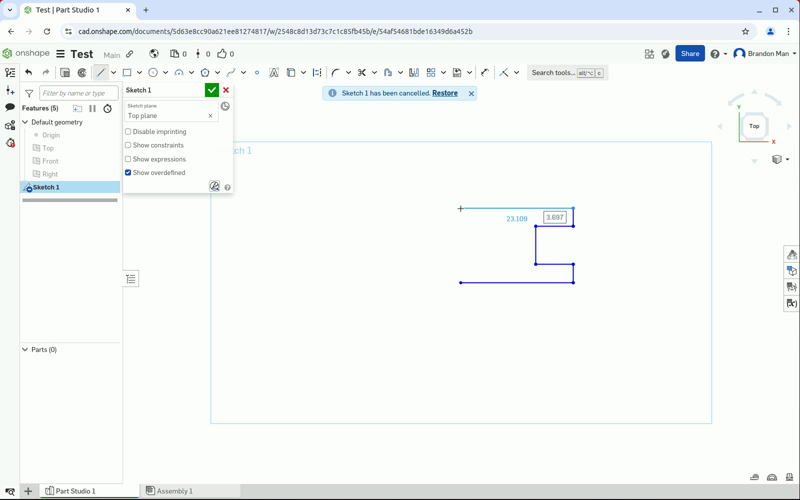
key_down(shift)
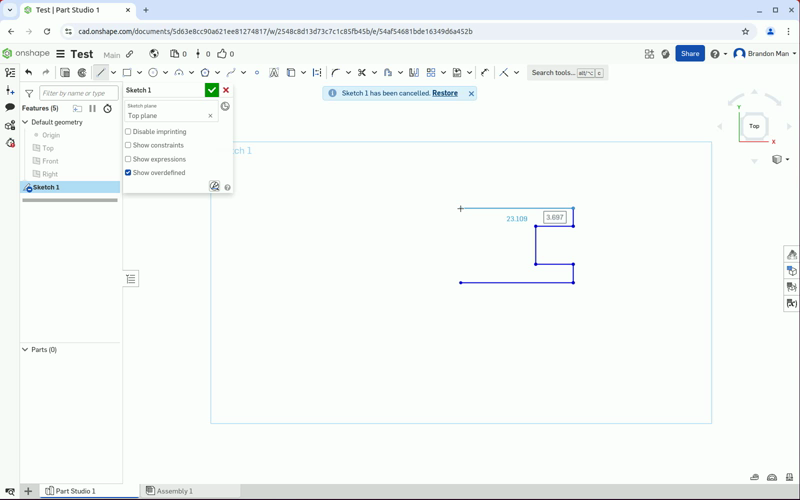
mouse_move(460, 282)
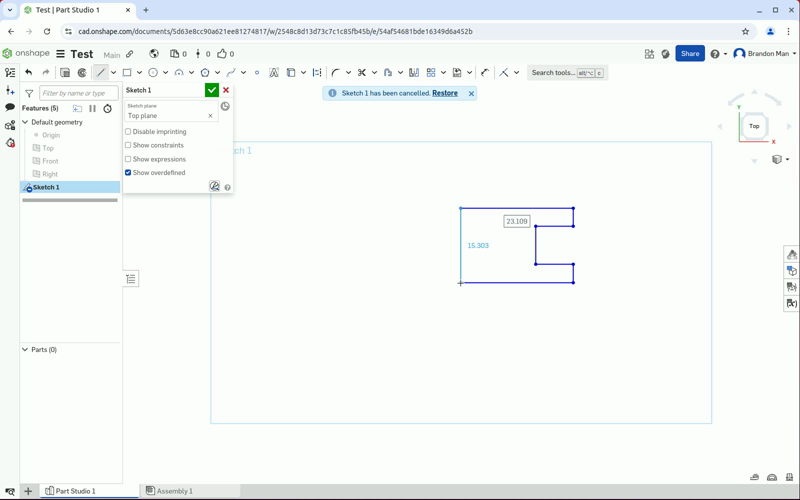
key_up(shift)
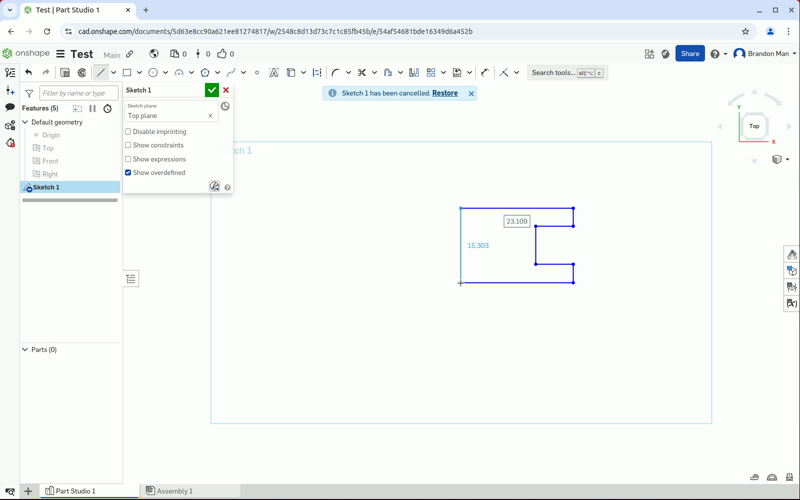
click(460, 282)
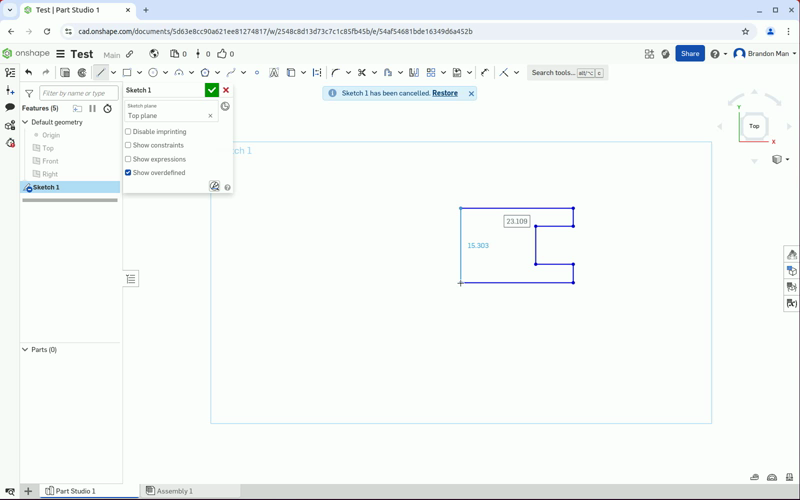
key(esc)
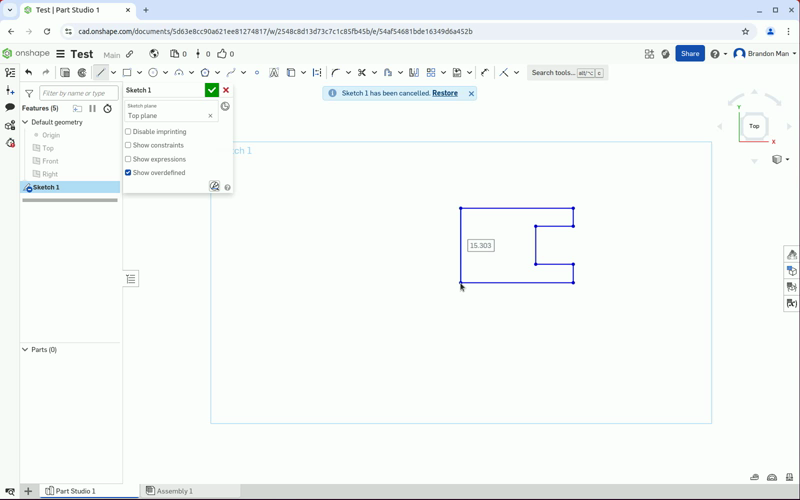
mouse_move(496, 227)
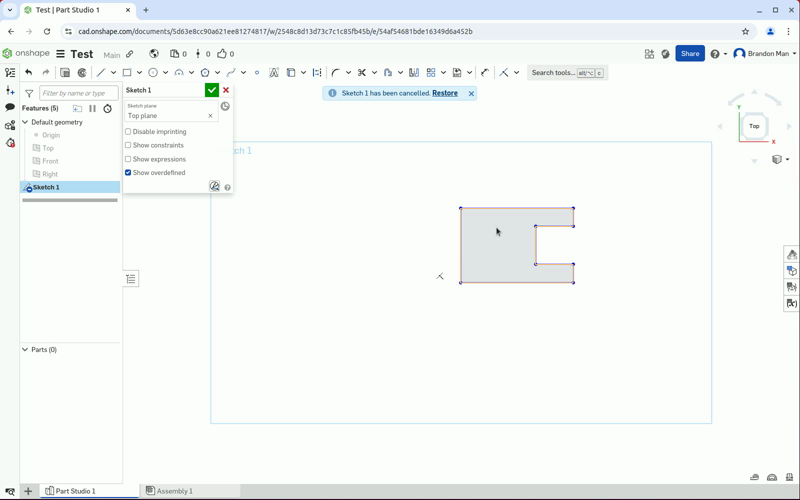
click(496, 227)
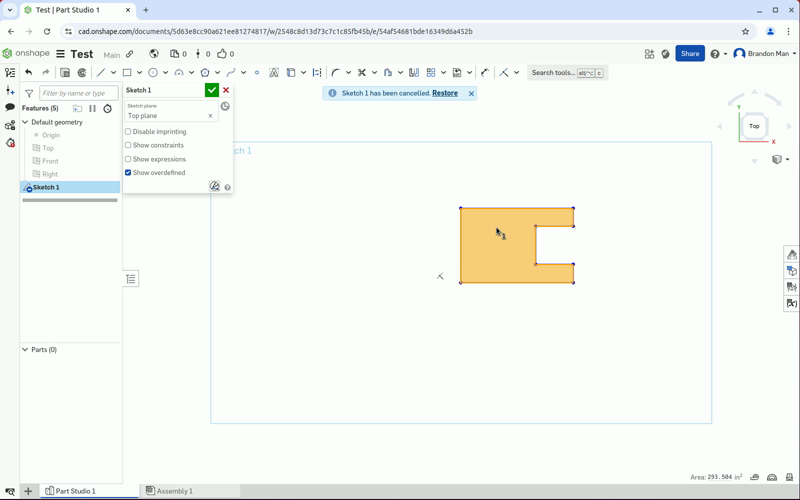
mouse_move(73, 352)
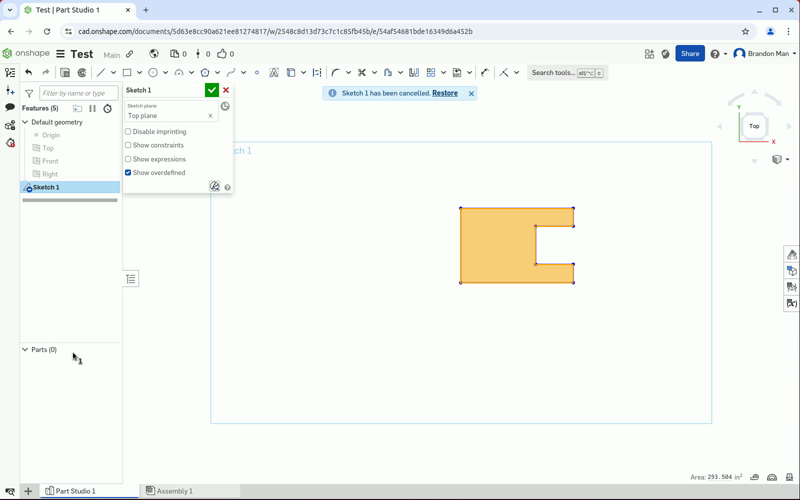
key(shift+y)
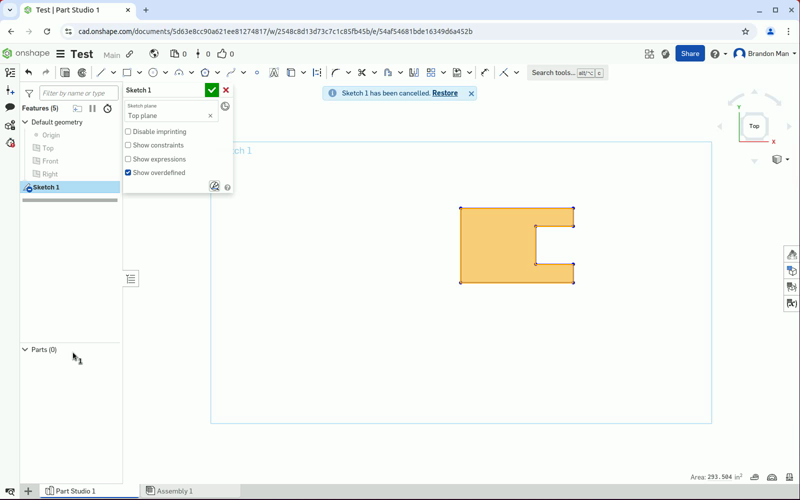
key(shift+e)
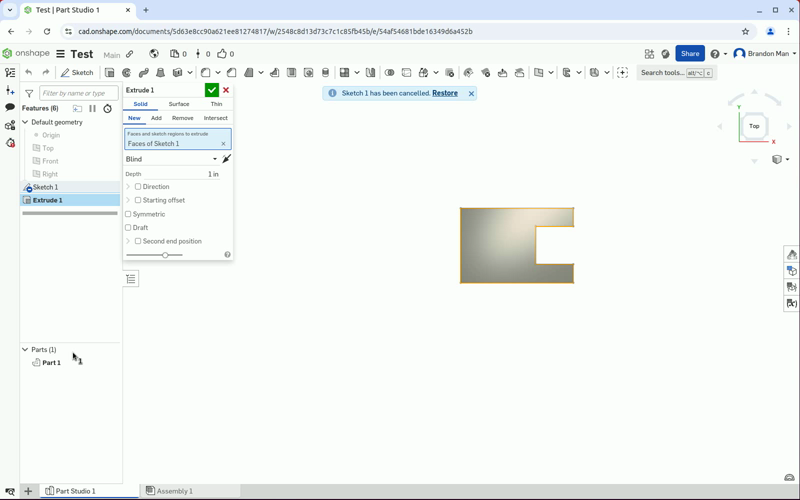
mouse_move(143, 106)
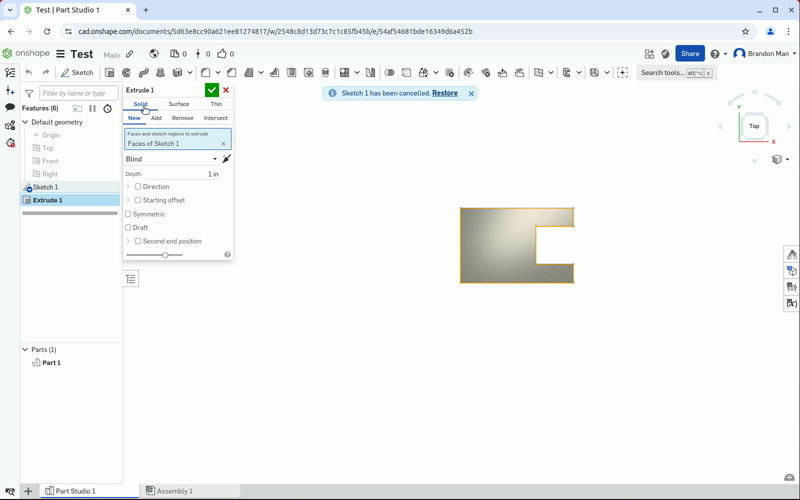
click(143, 106)
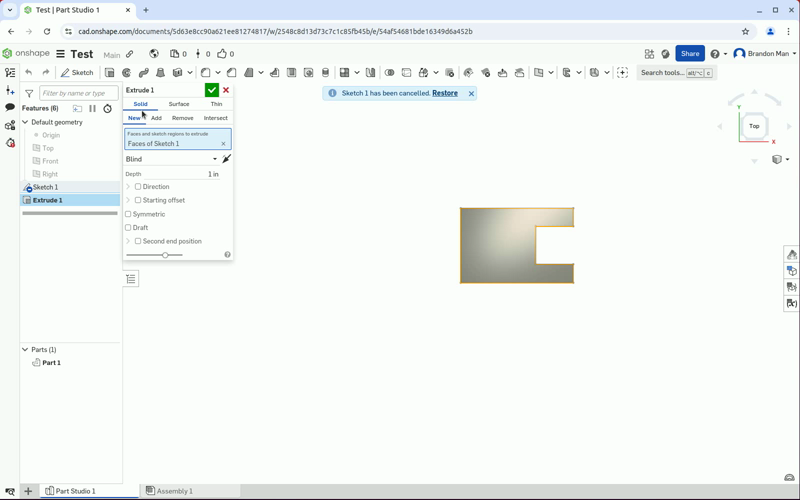
mouse_move(137, 120)
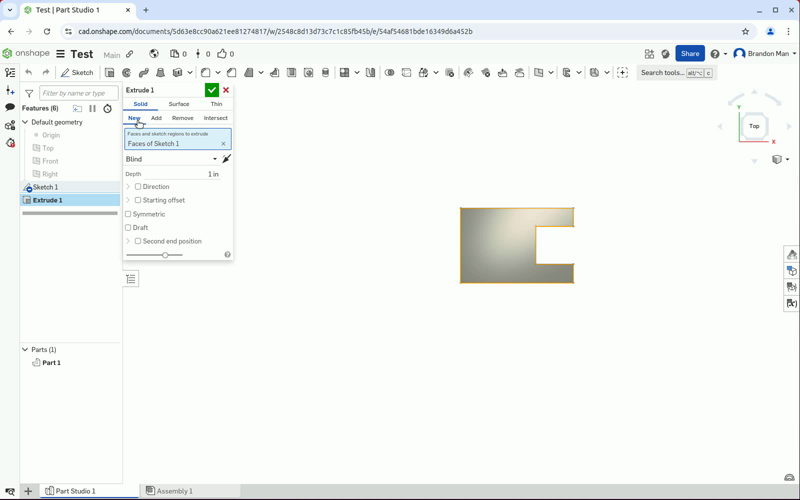
click(137, 120)
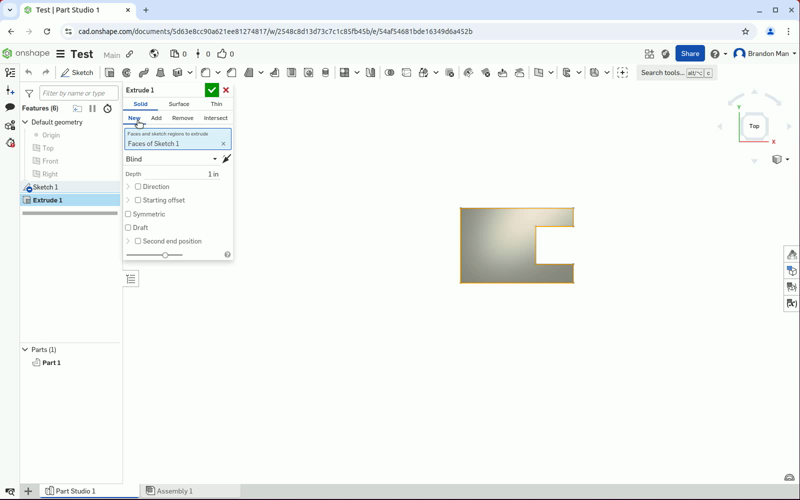
key(tab, 4)
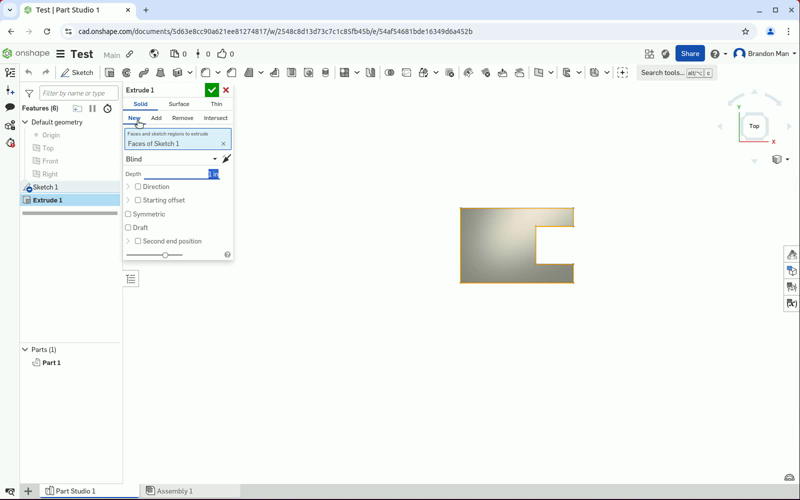
text(7.703)
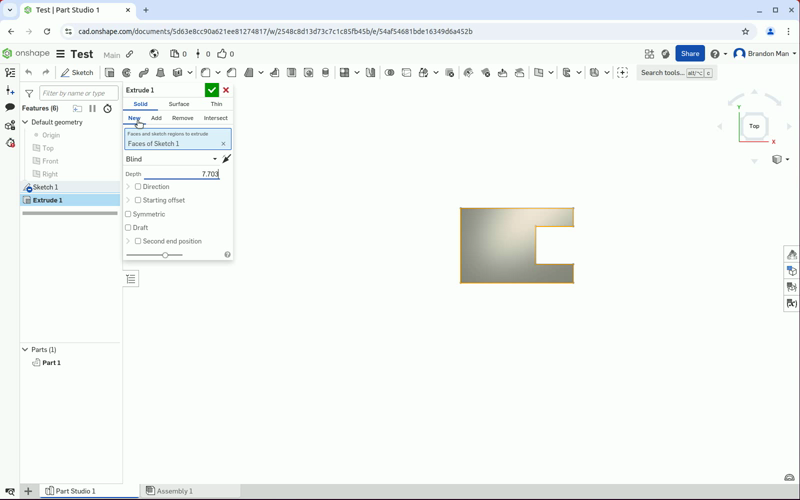
key(enter)
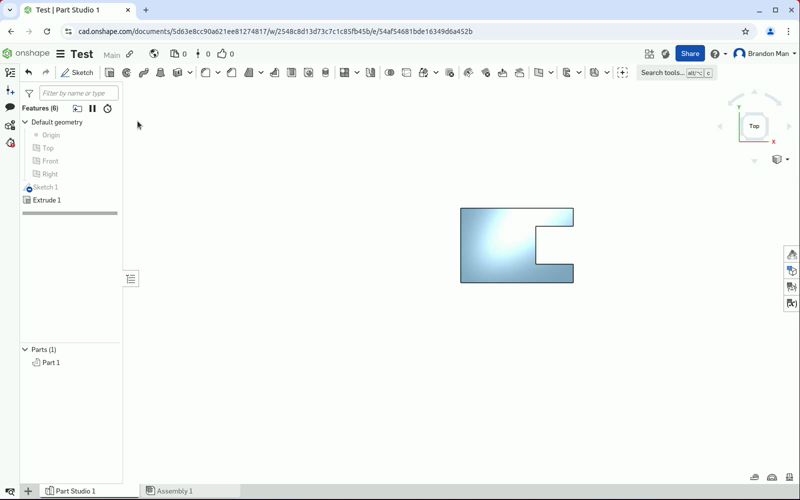
key(shift+h)
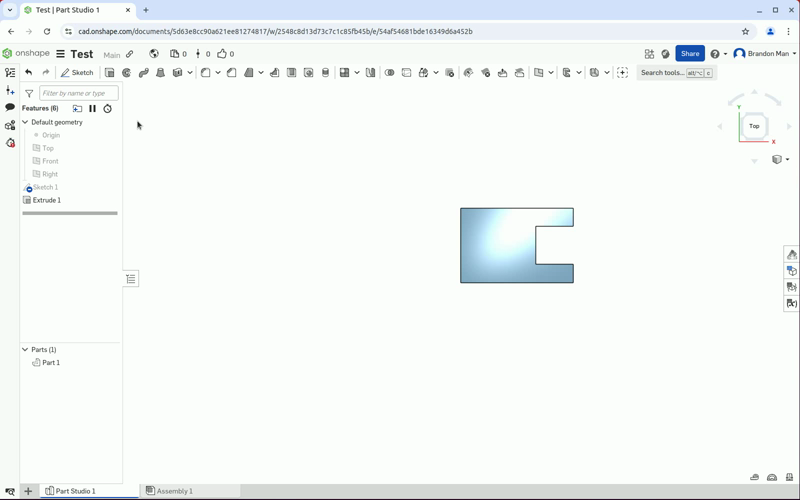
key(shift+h)
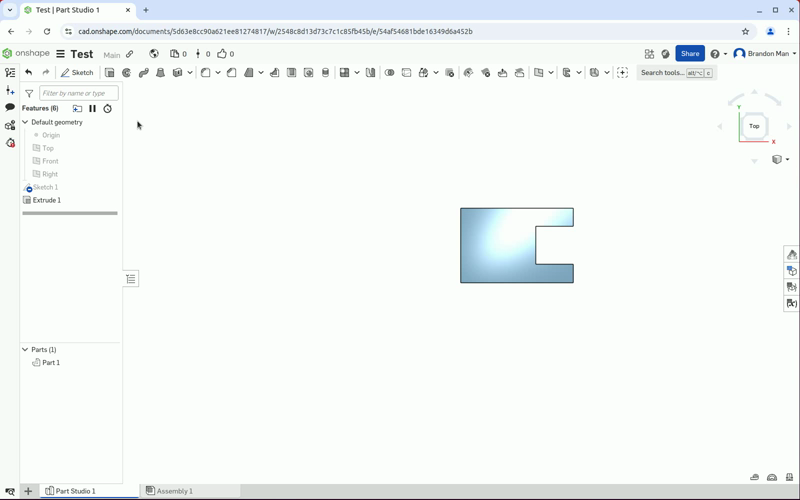
mouse_move(73, 189)
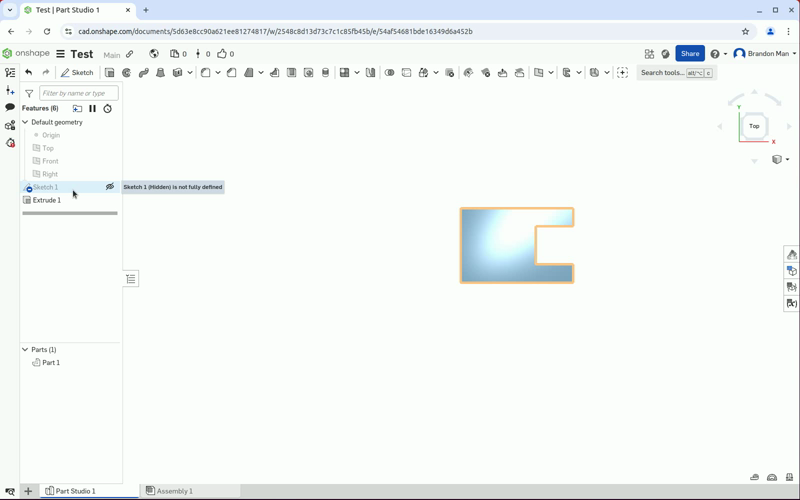
click(73, 189)
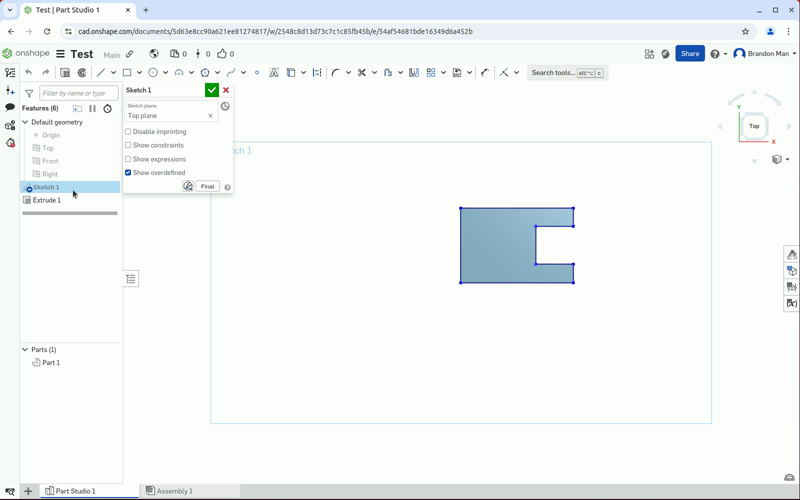
mouse_move(229, 92)
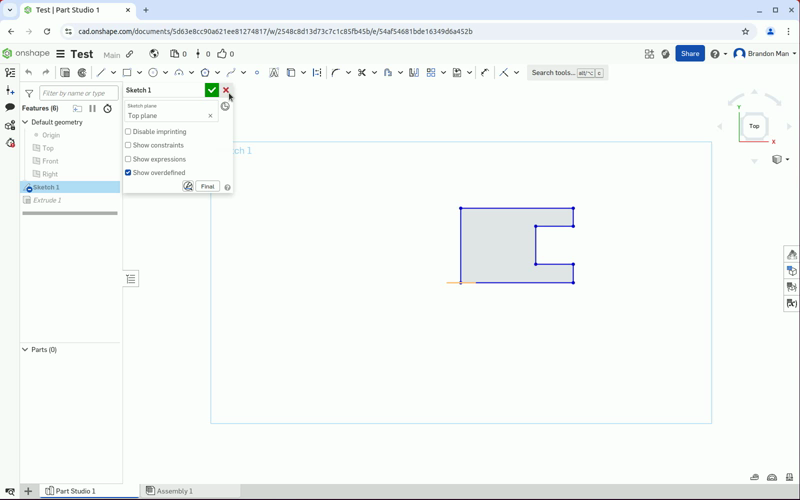
click(229, 92)
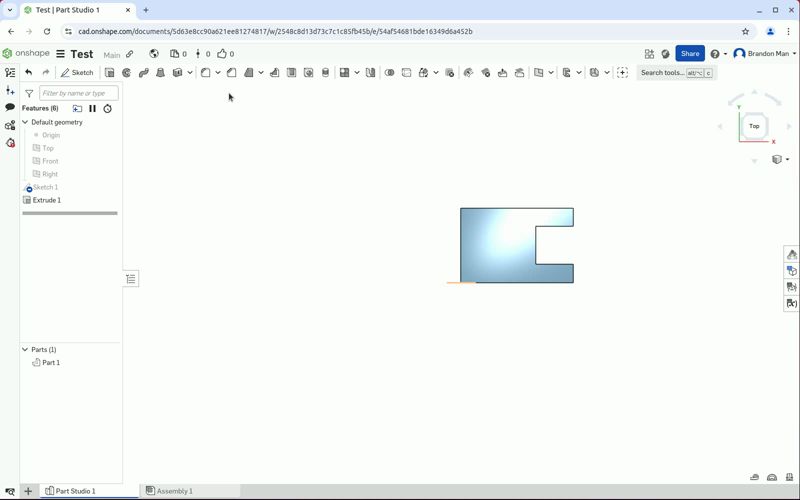
mouse_move(73, 352)
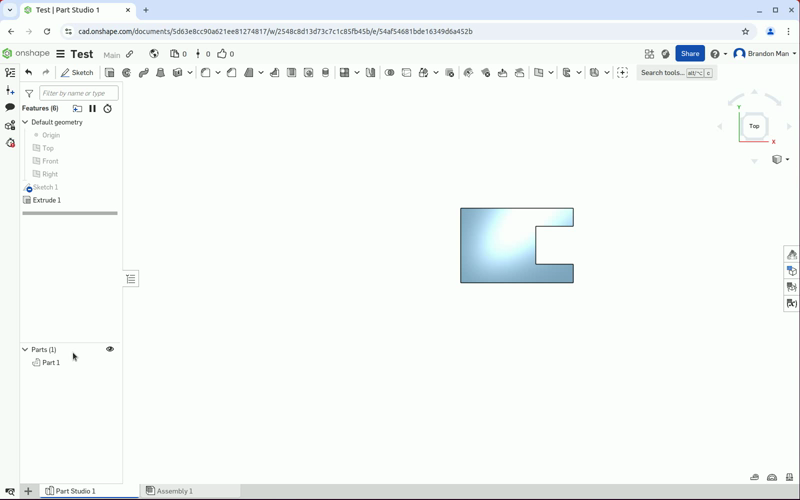
key(y)
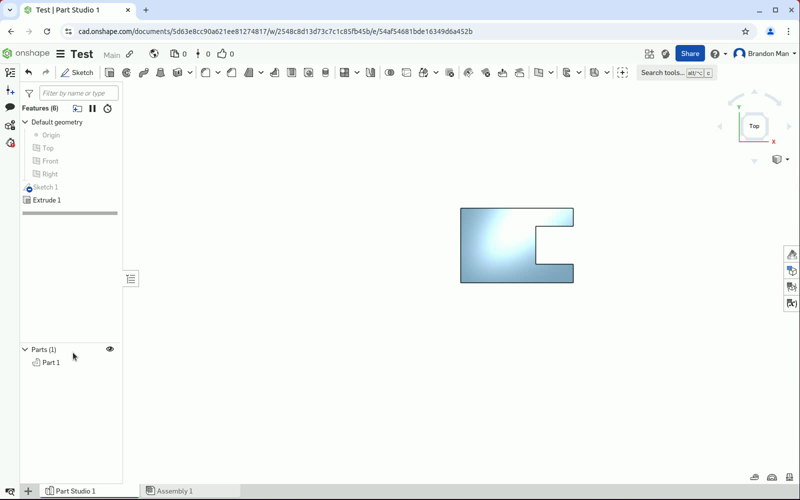
key(shift+p)
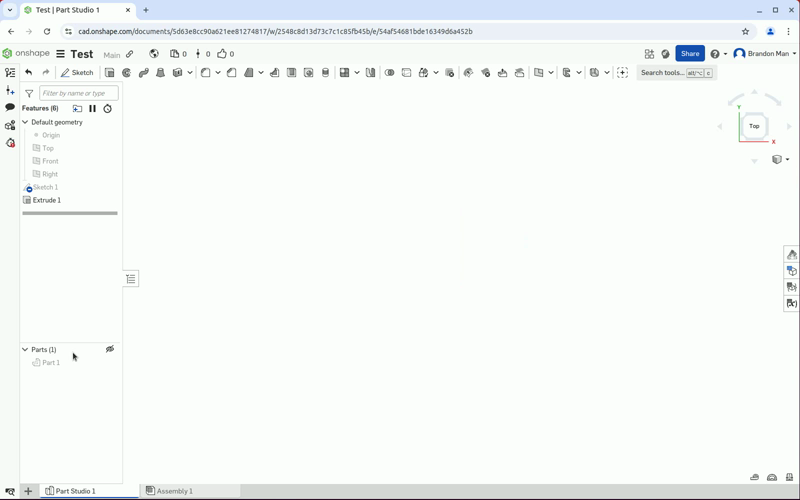
key(space)
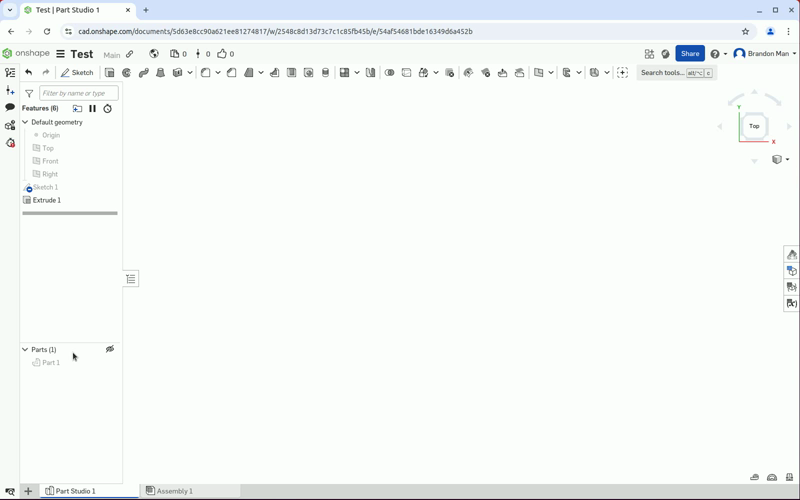
key_down(shift)
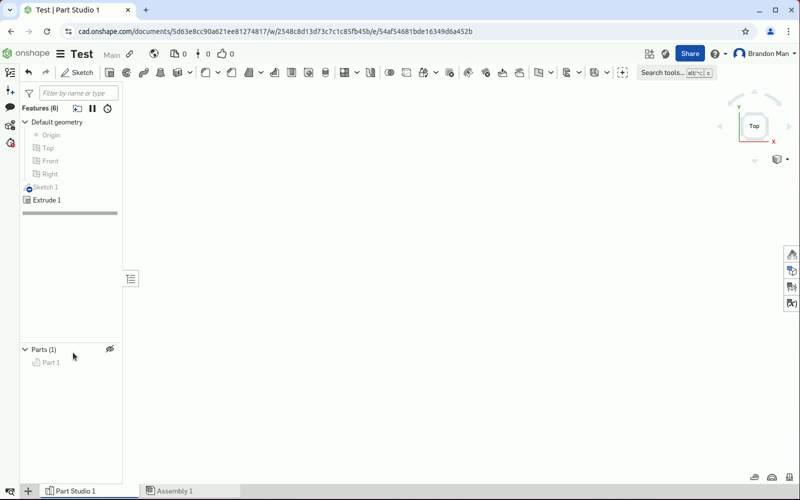
key(up)
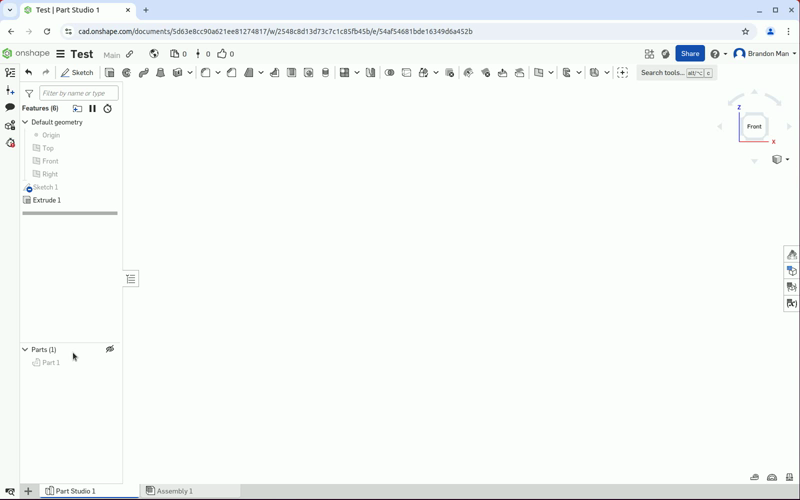
key_up(shift)
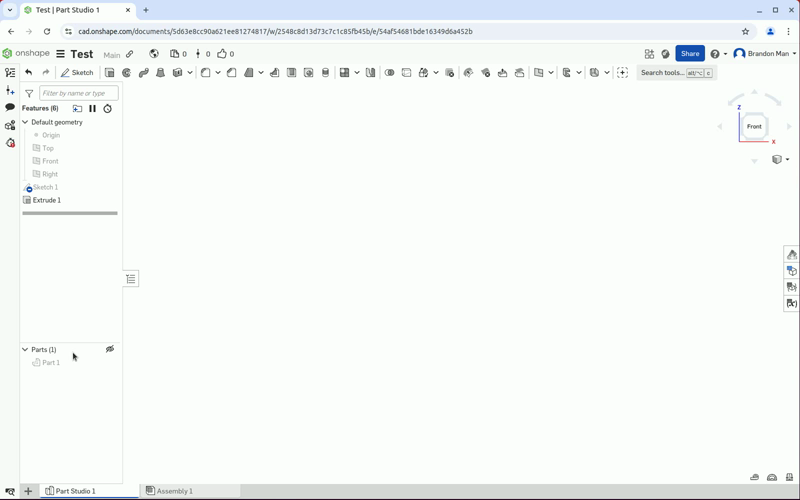
key(space)
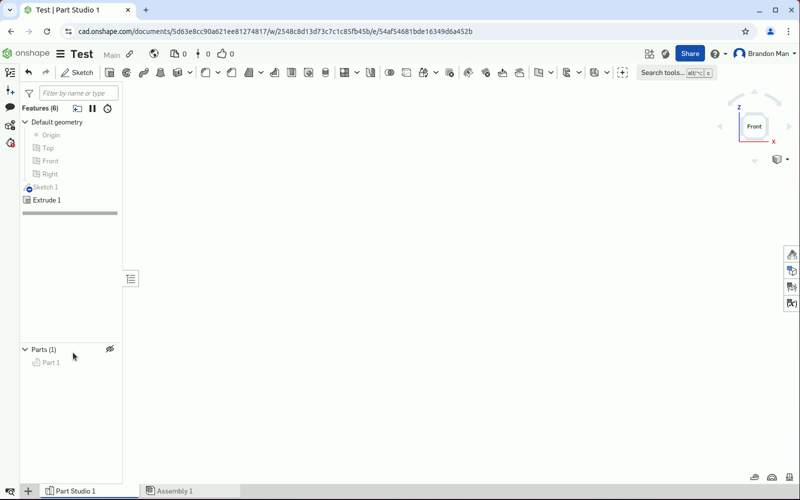
key_down(shift)
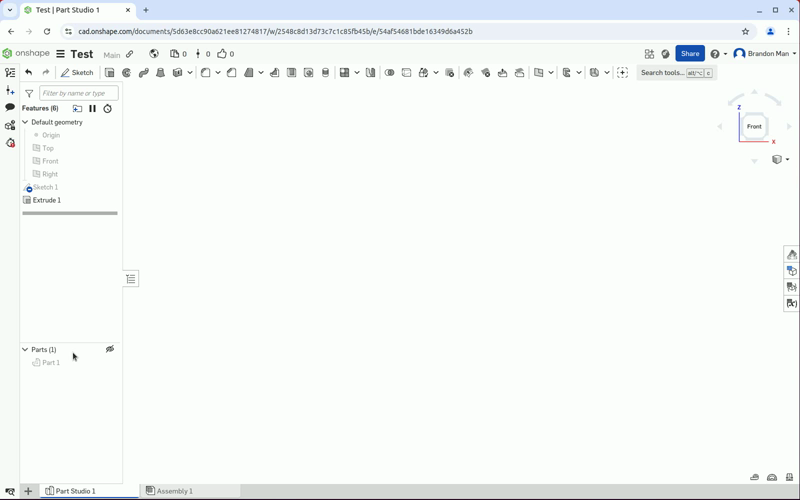
key(left)
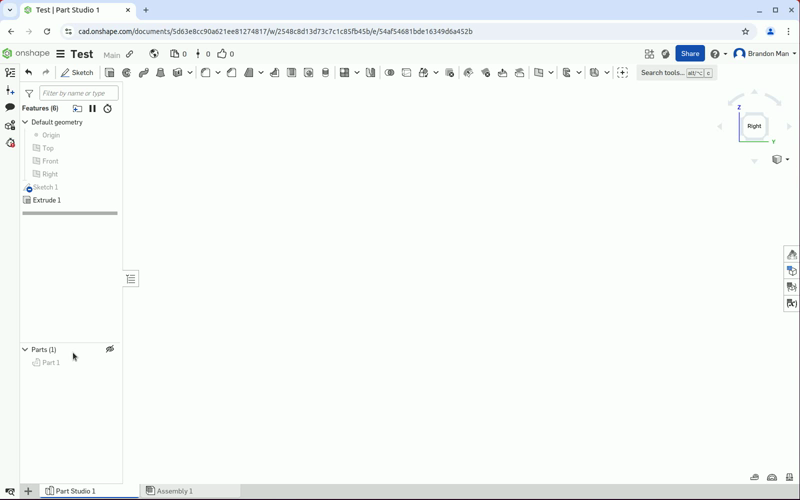
key_up(shift)
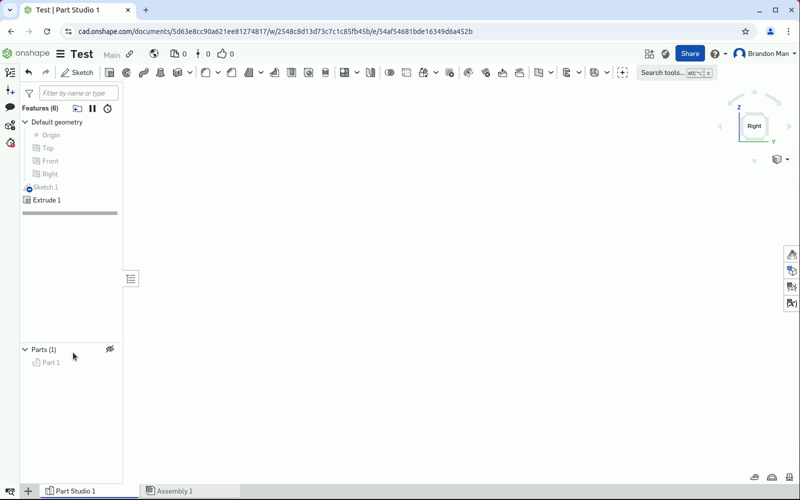
mouse_move(73, 352)
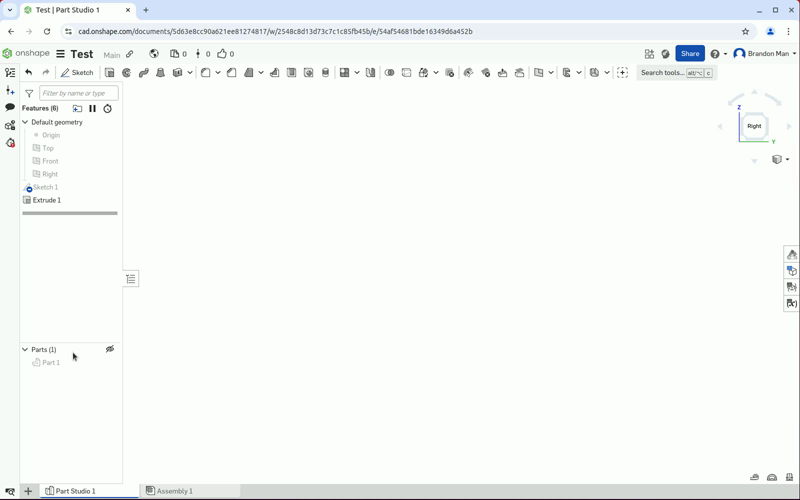
key(shift+y)
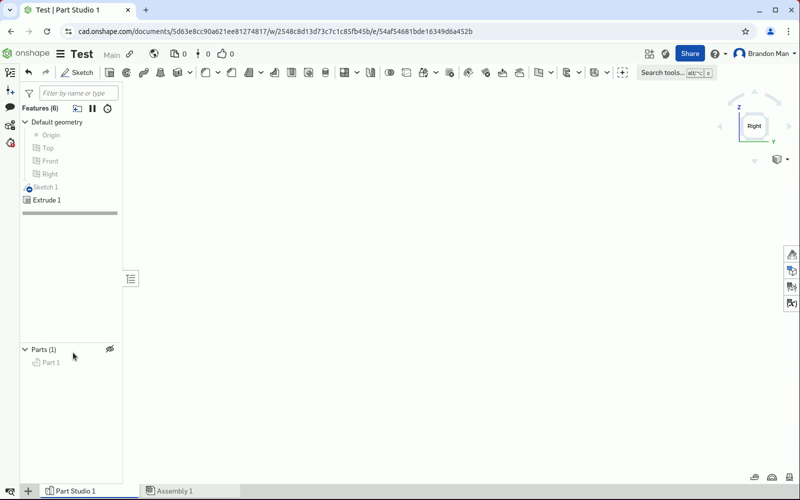
key(shift+s)
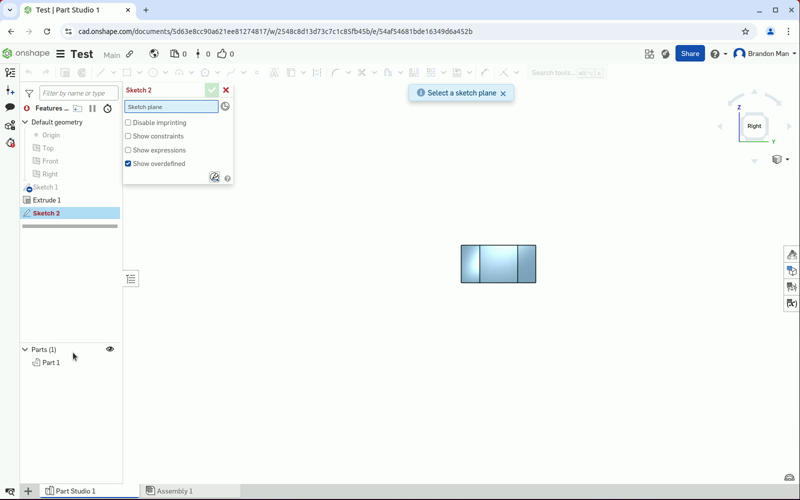
mouse_move(73, 176)
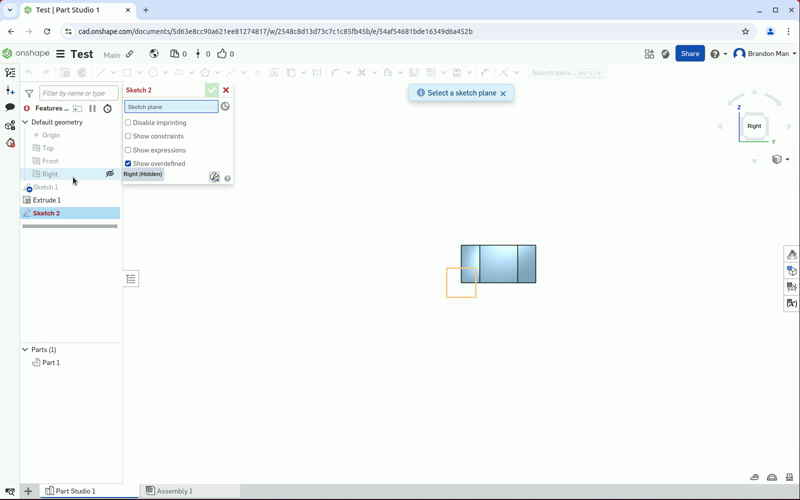
click(73, 176)
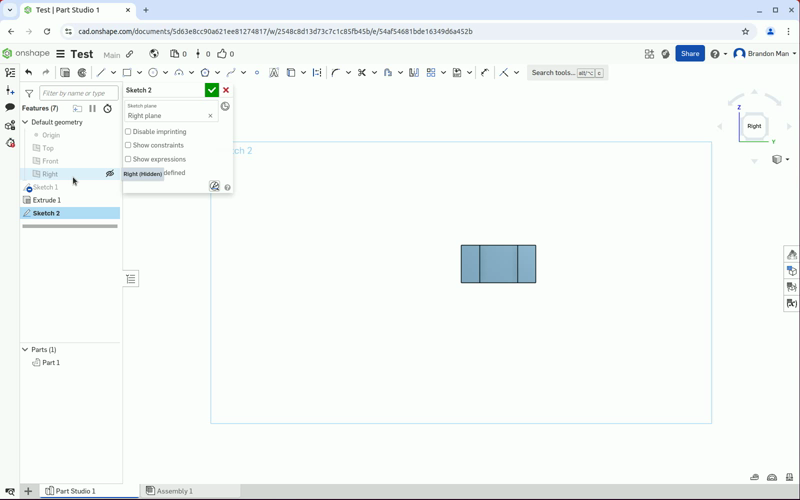
mouse_move(73, 352)
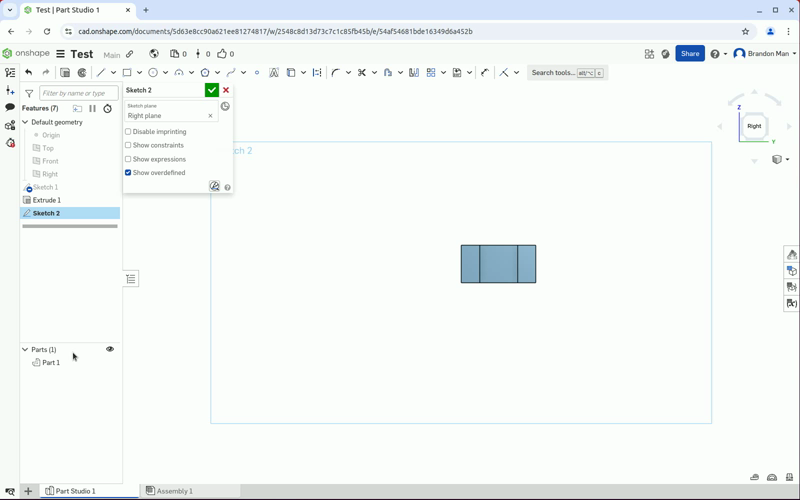
key(y)
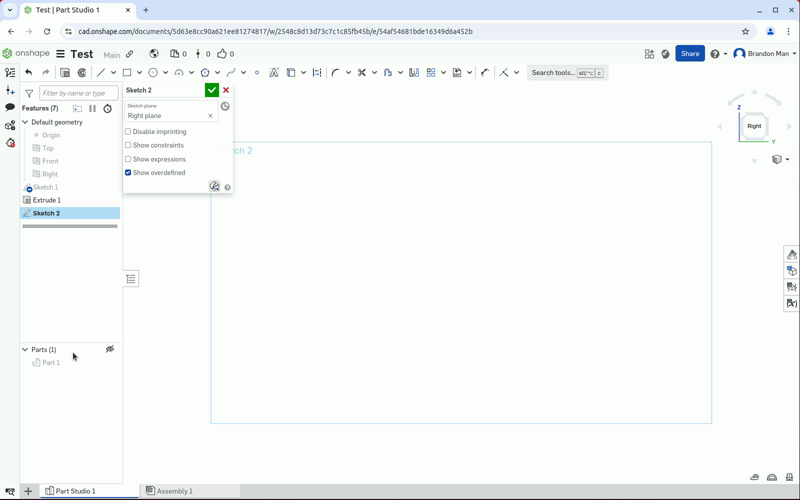
key(l)
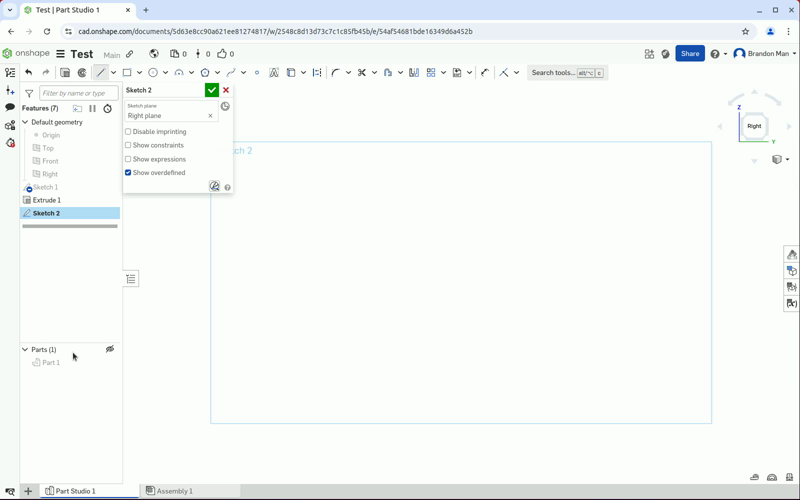
key_down(shift)
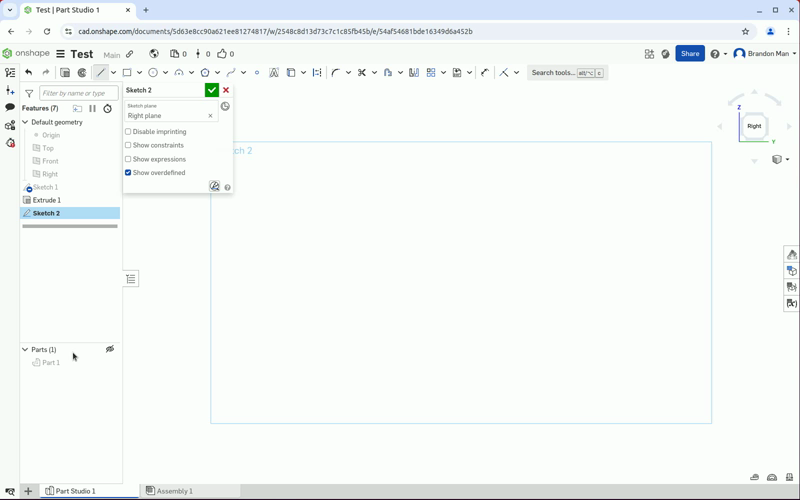
mouse_move(460, 282)
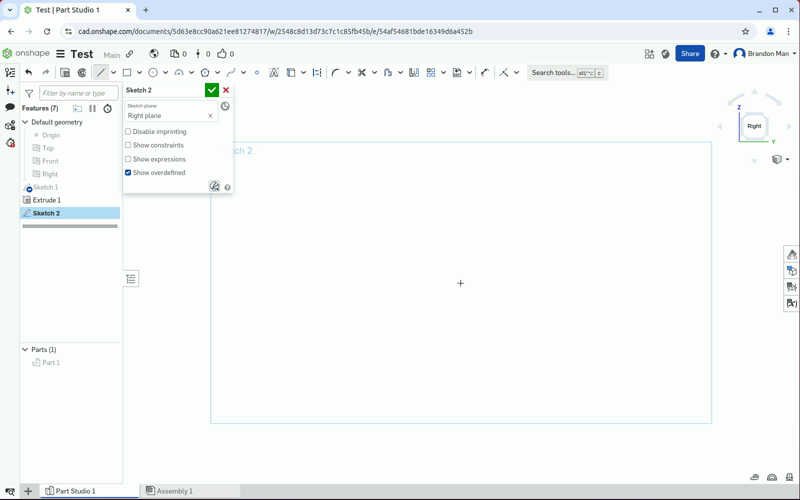
click(460, 282)
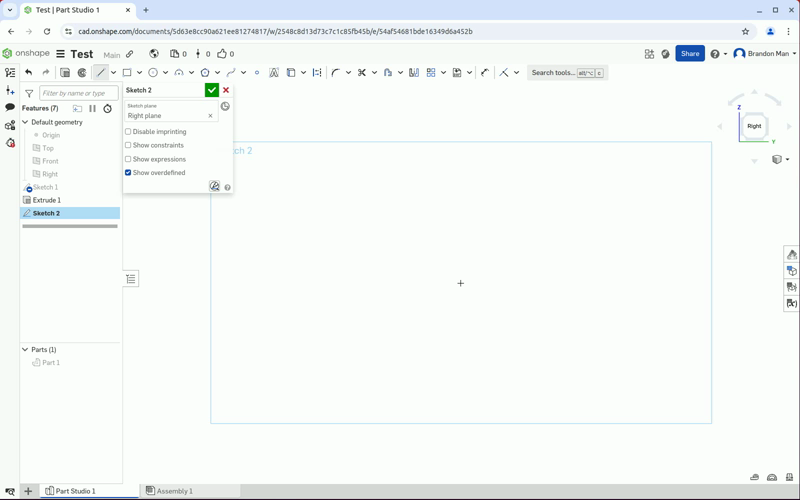
key_up(shift)
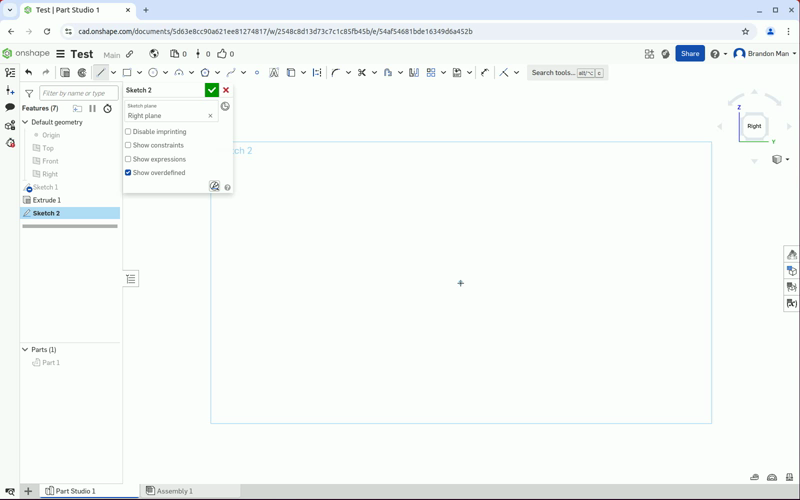
key_down(shift)
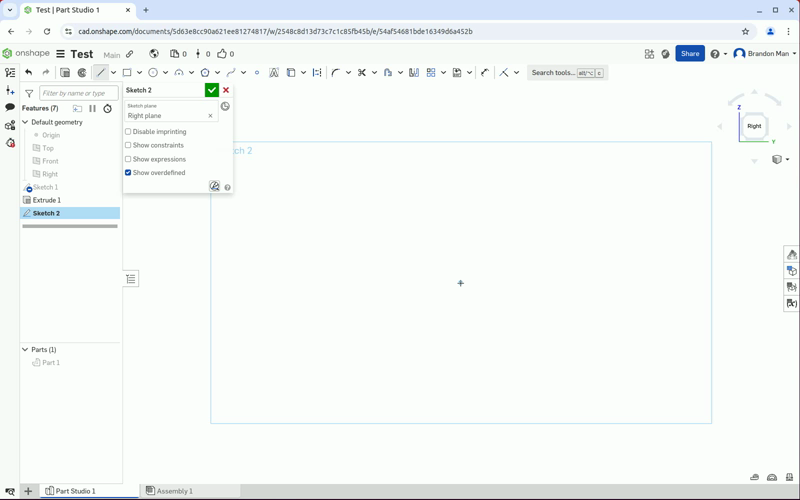
mouse_move(536, 282)
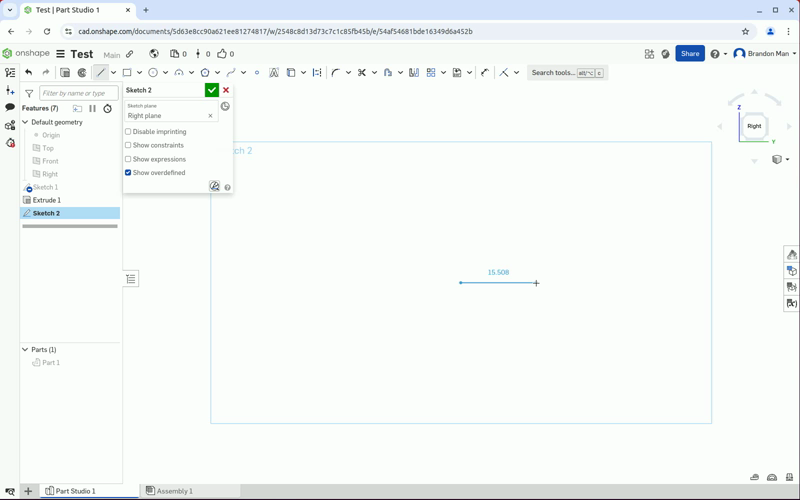
click(536, 282)
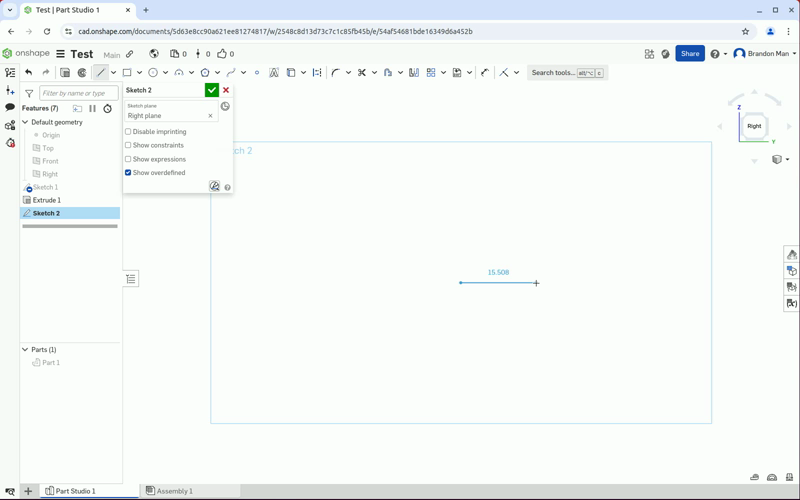
key_up(shift)
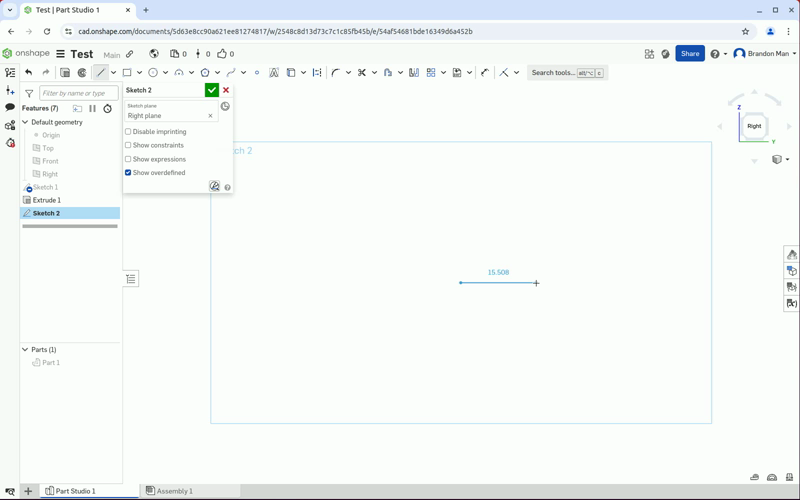
key_down(shift)
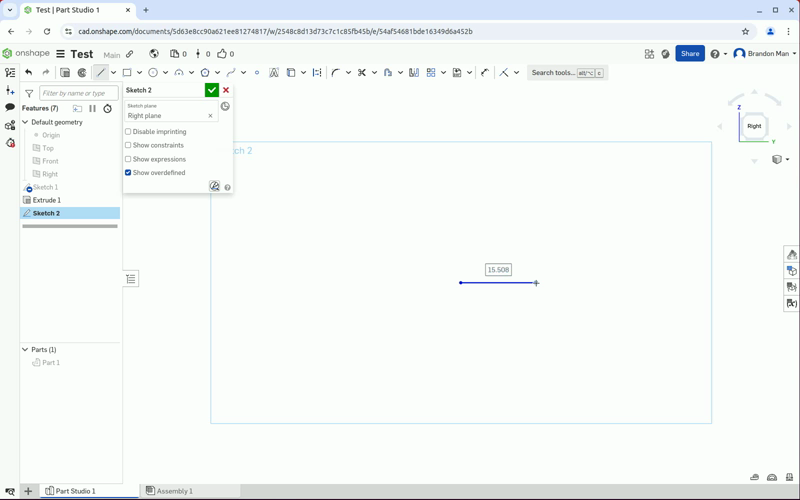
mouse_move(536, 207)
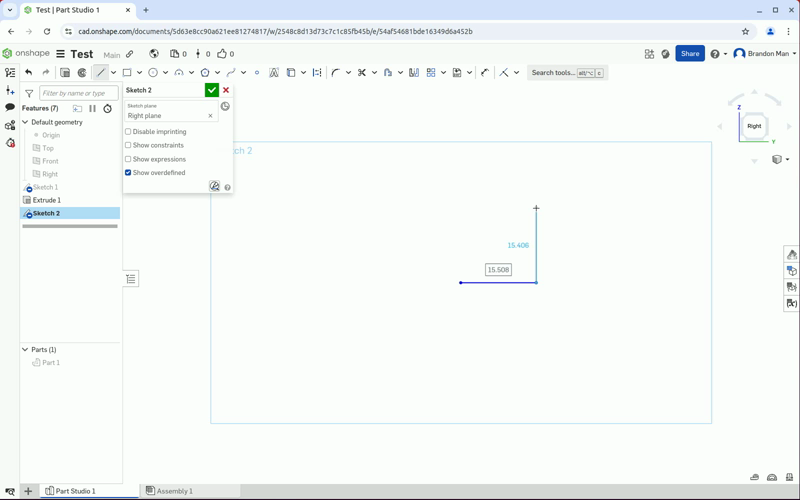
click(536, 207)
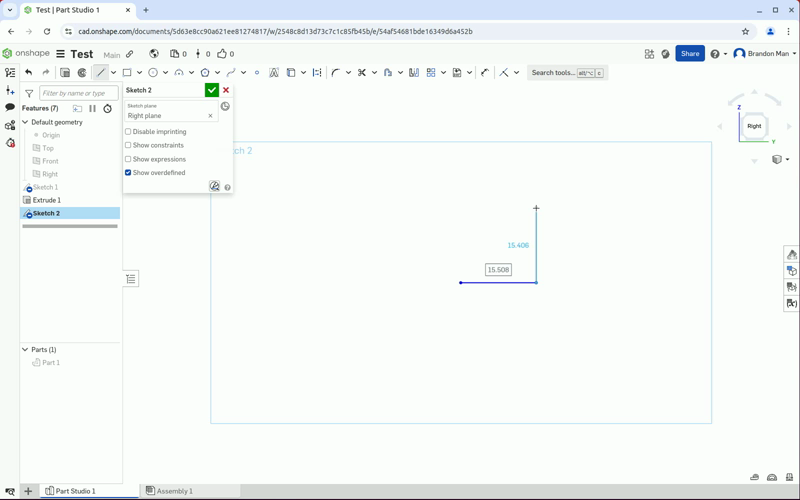
key_up(shift)
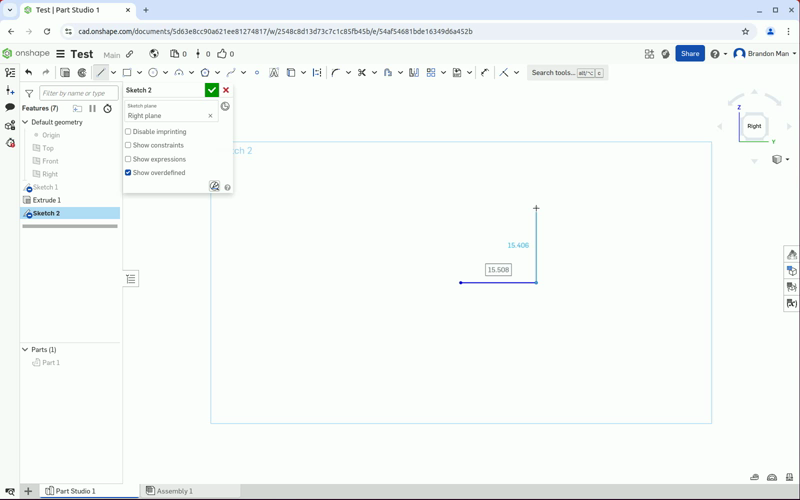
key_down(shift)
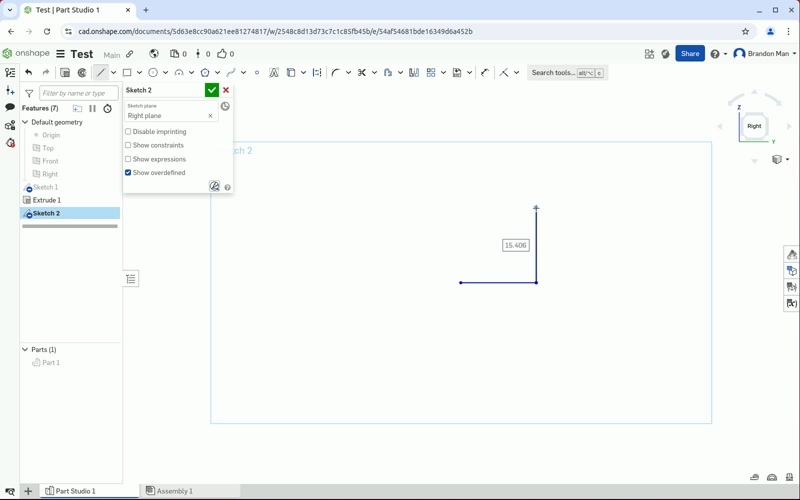
mouse_move(566, 207)
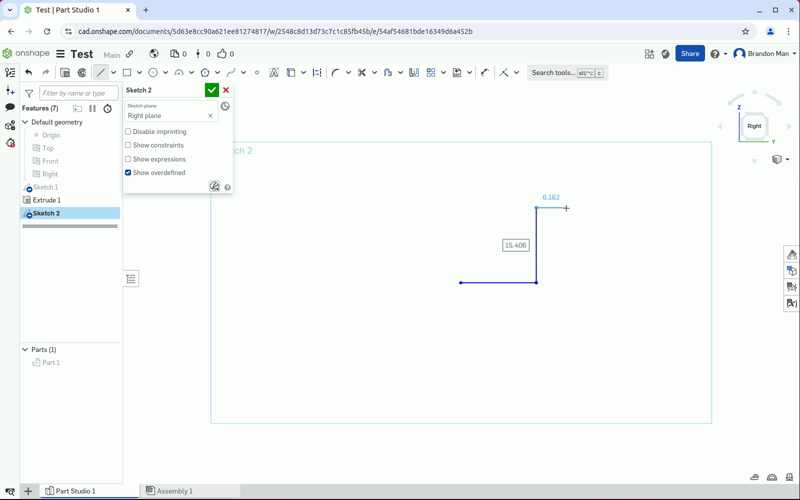
mouse_move(517, 207)
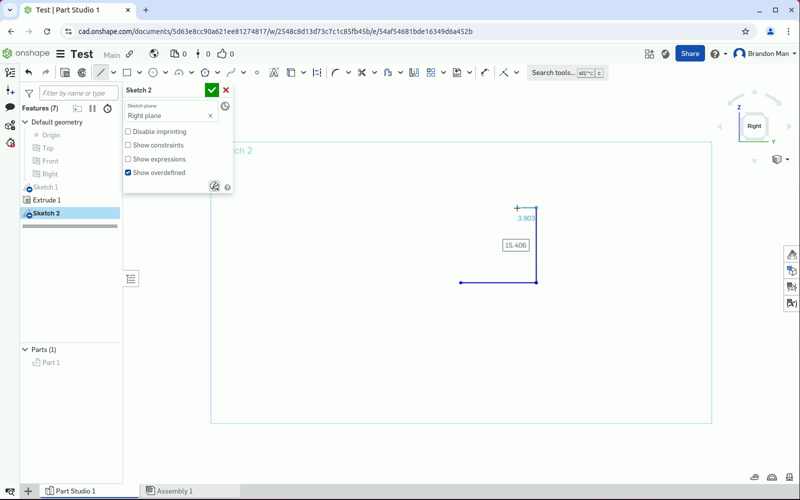
click(517, 207)
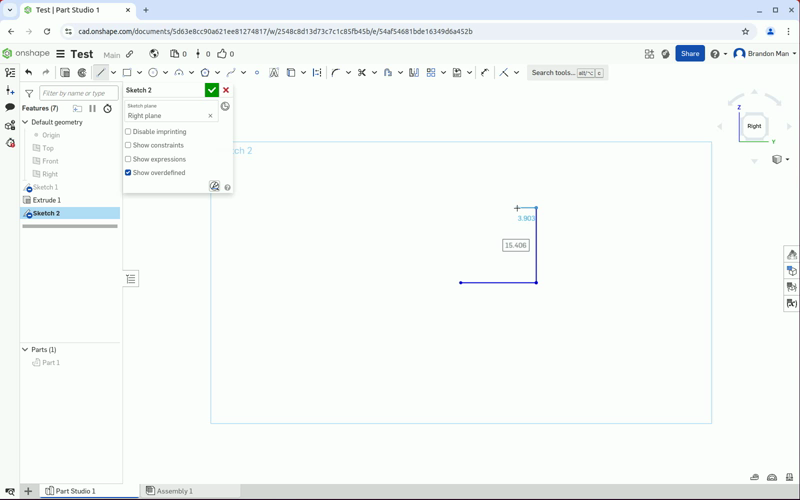
key_up(shift)
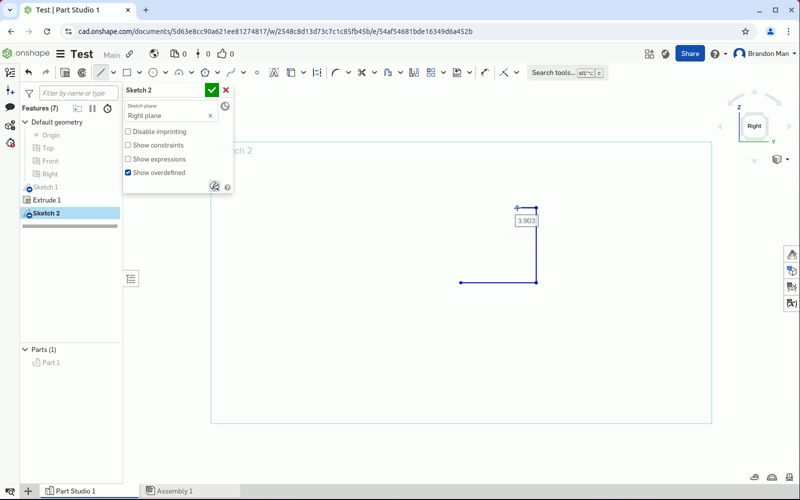
key_down(shift)
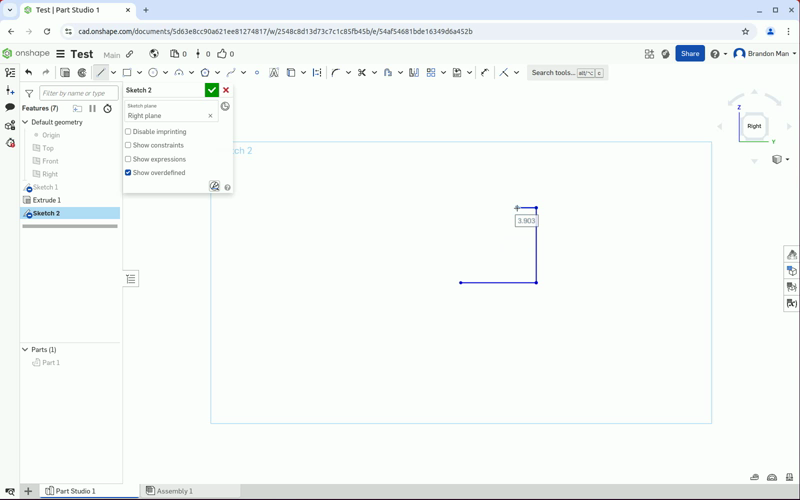
mouse_move(547, 207)
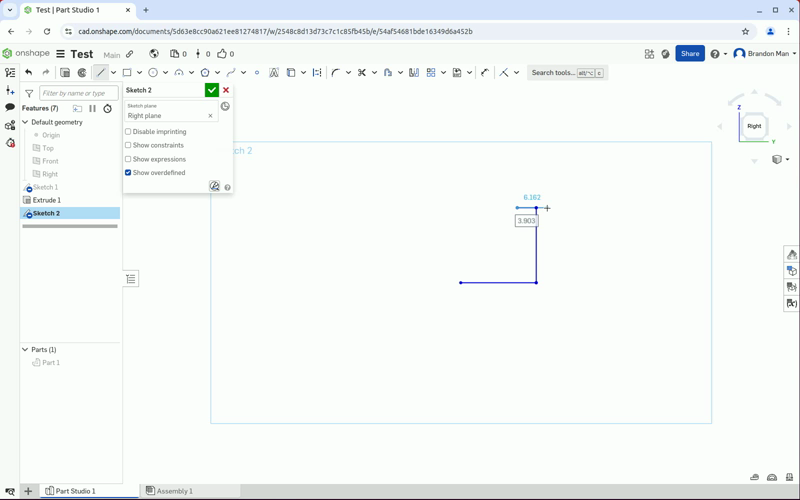
mouse_move(517, 226)
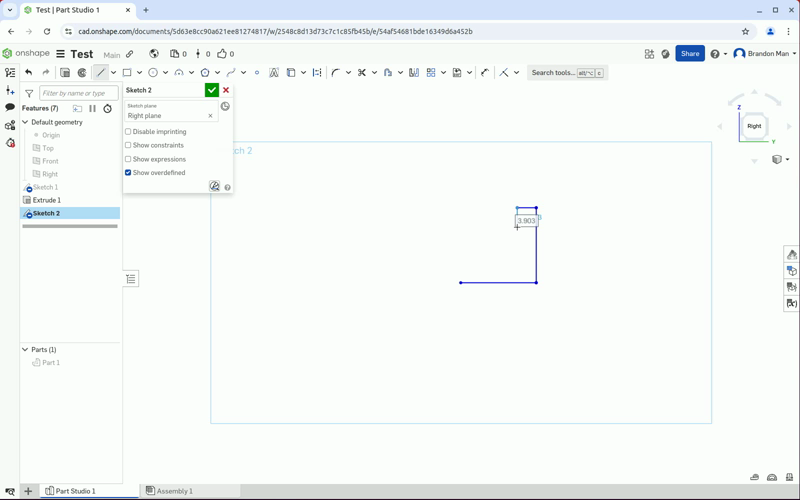
click(517, 226)
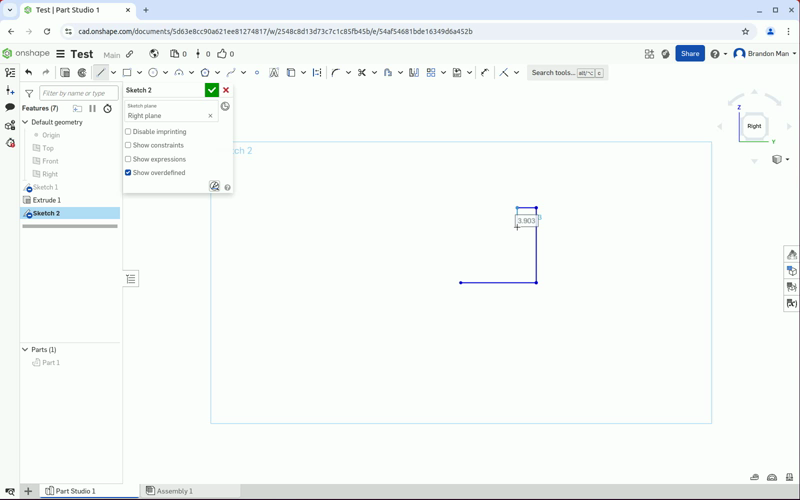
key_up(shift)
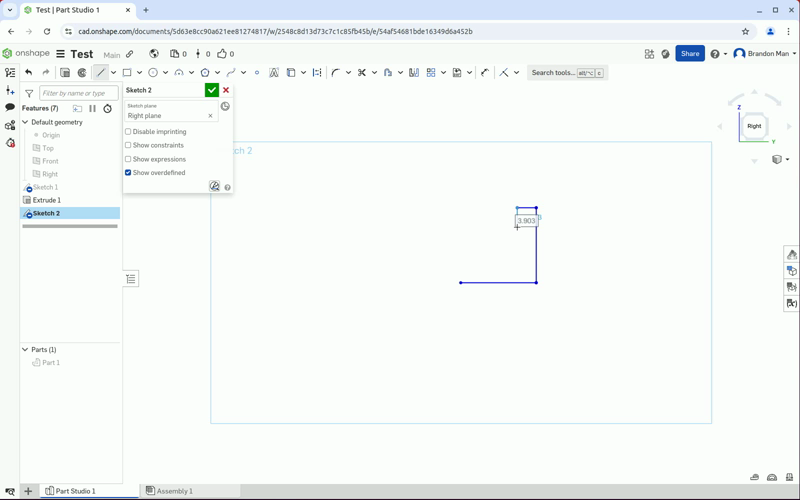
key_down(shift)
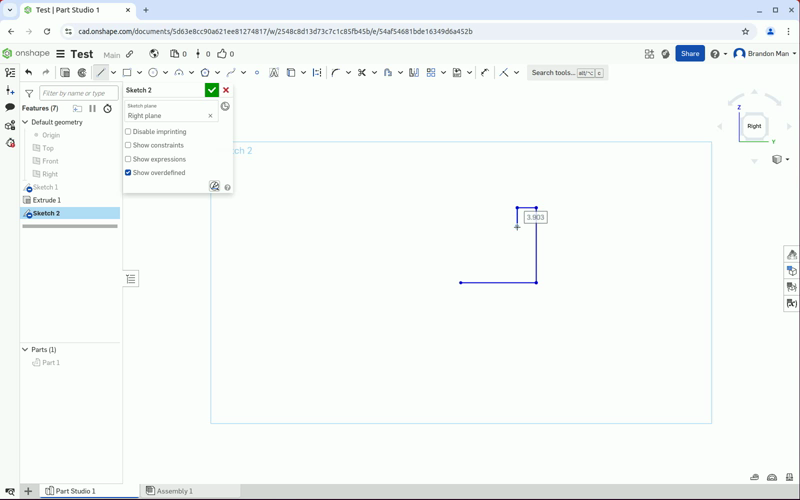
mouse_move(547, 226)
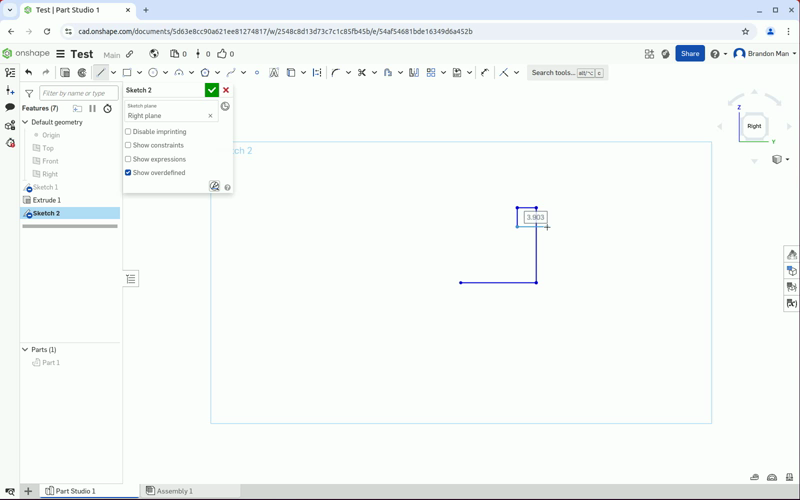
mouse_move(479, 226)
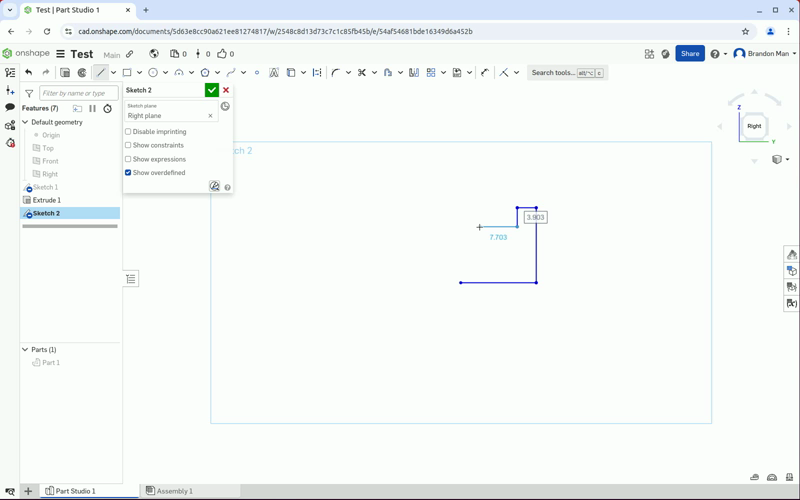
click(479, 226)
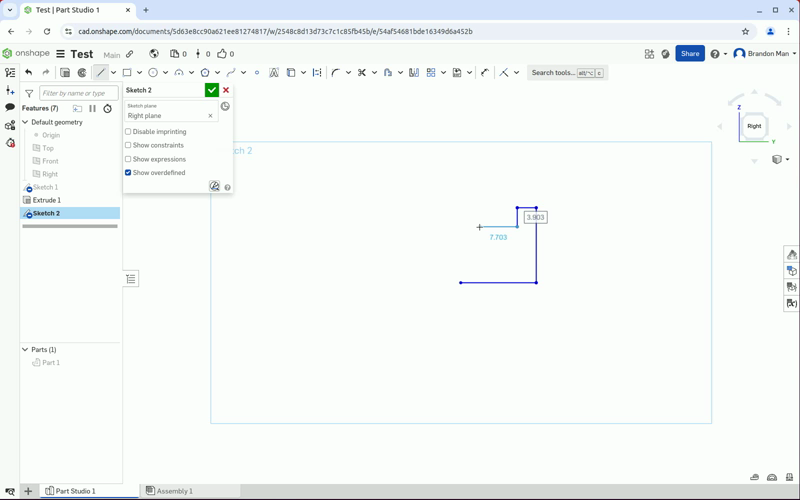
key_up(shift)
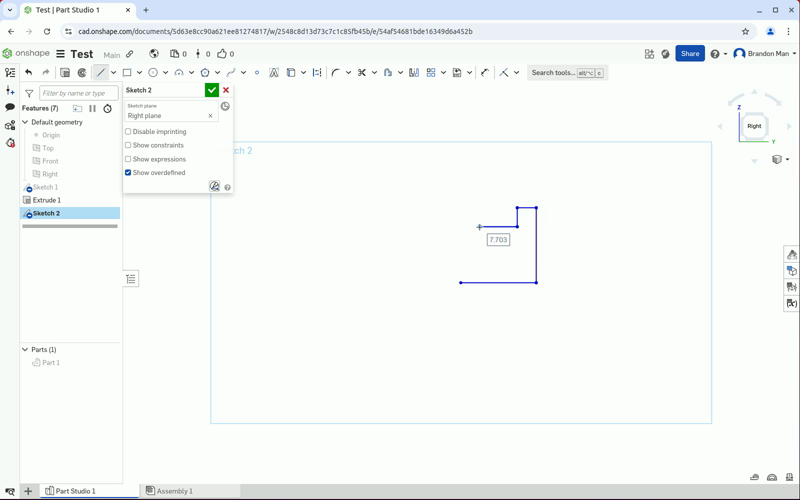
key_down(shift)
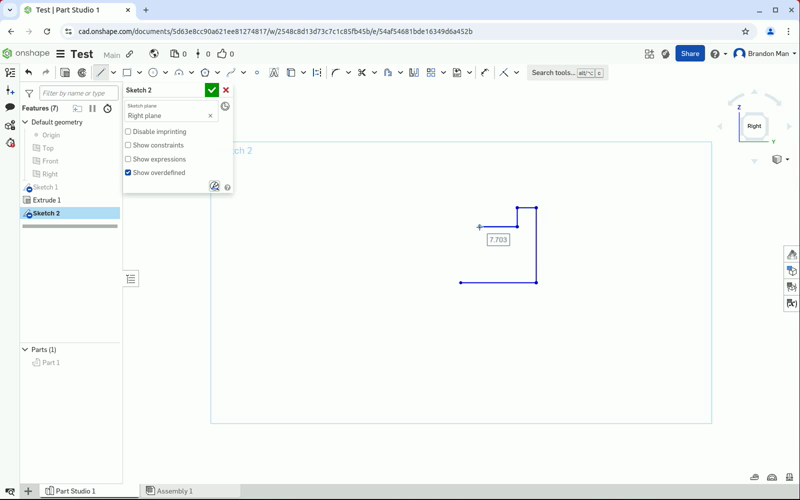
mouse_move(509, 226)
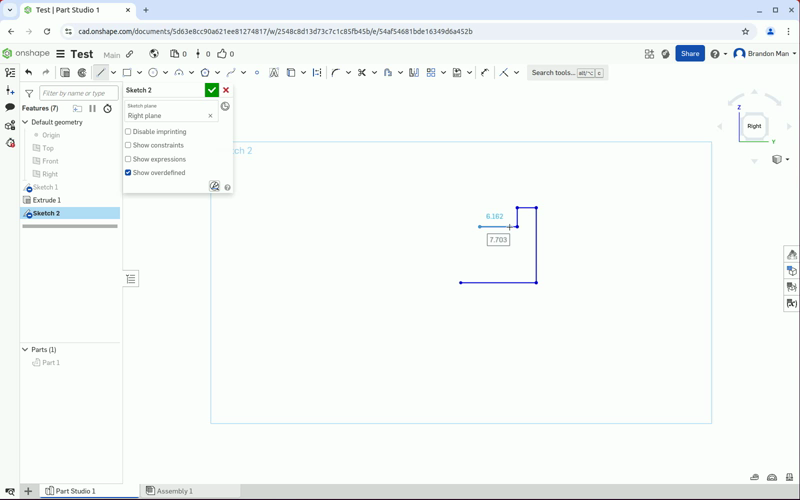
mouse_move(479, 207)
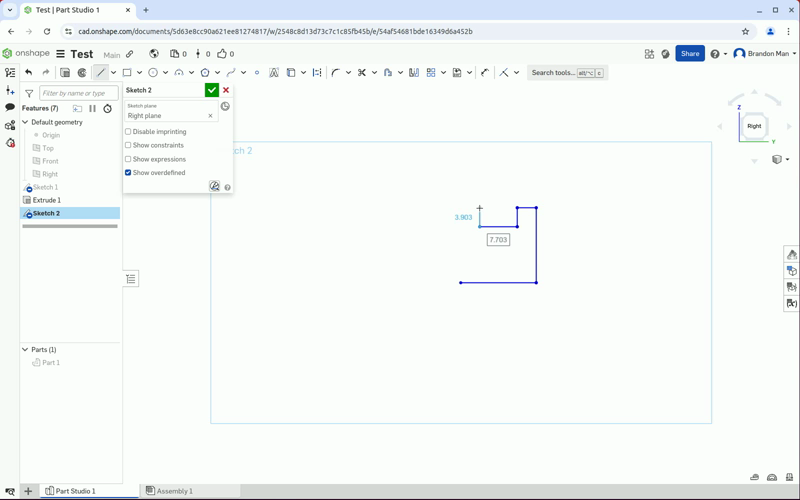
click(479, 207)
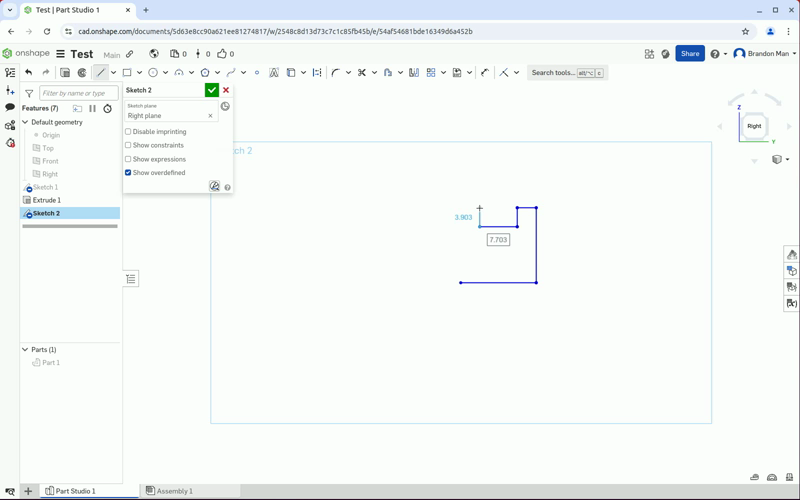
key_up(shift)
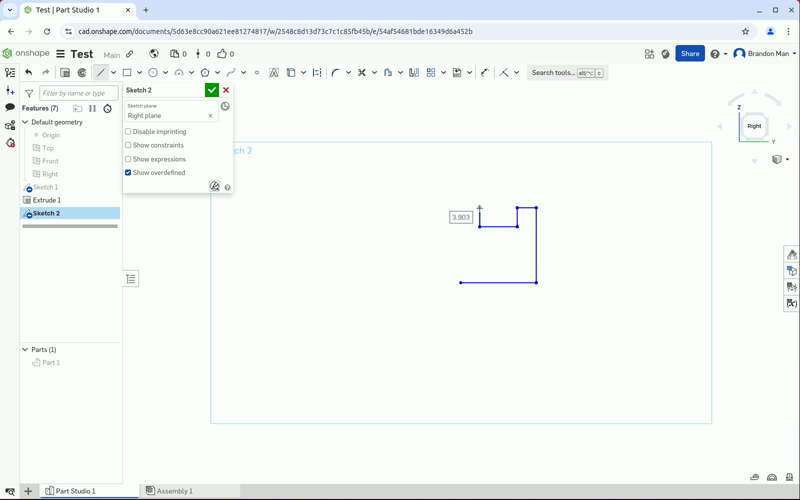
key_down(shift)
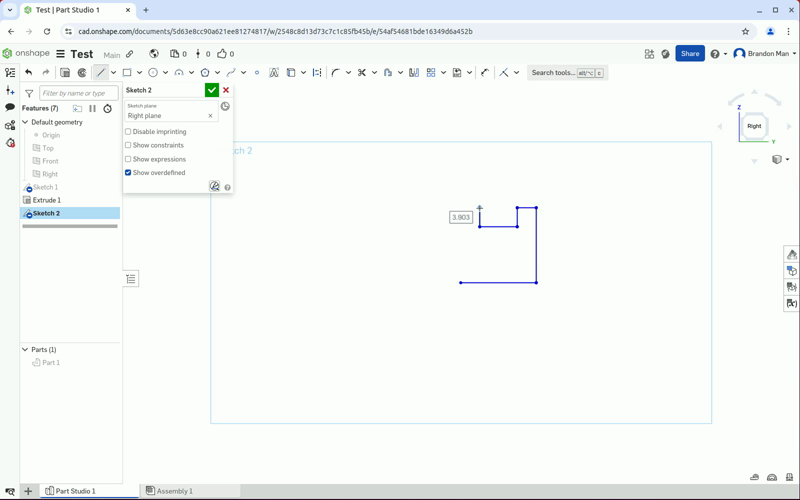
mouse_move(509, 207)
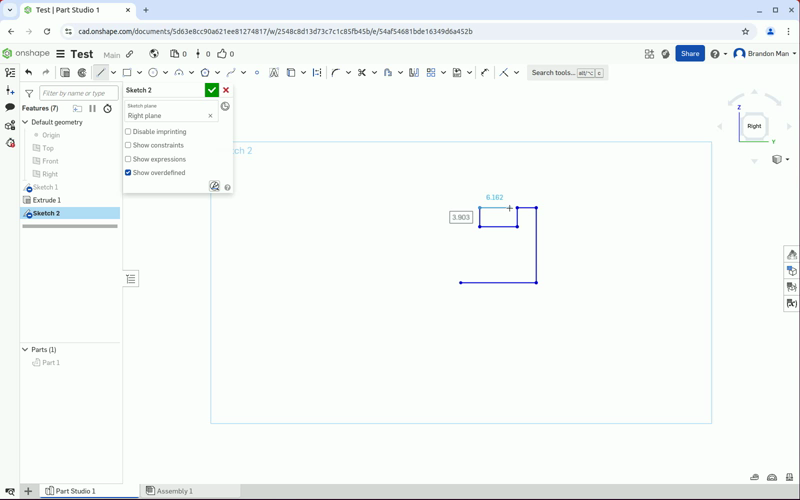
mouse_move(460, 207)
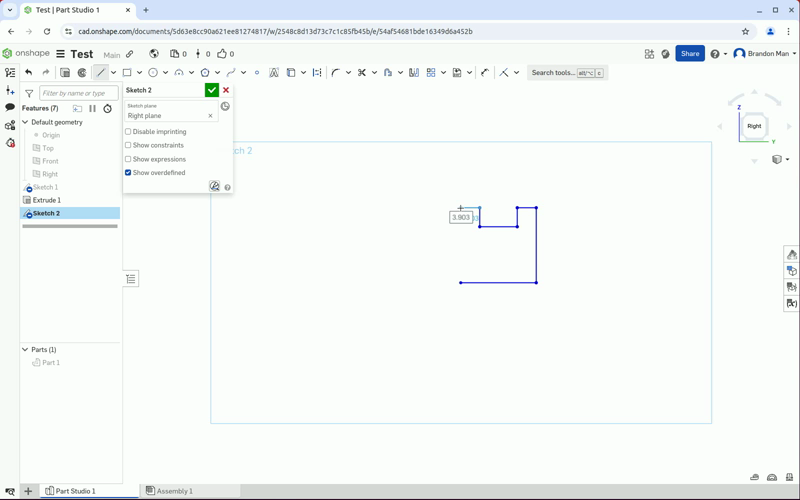
click(460, 207)
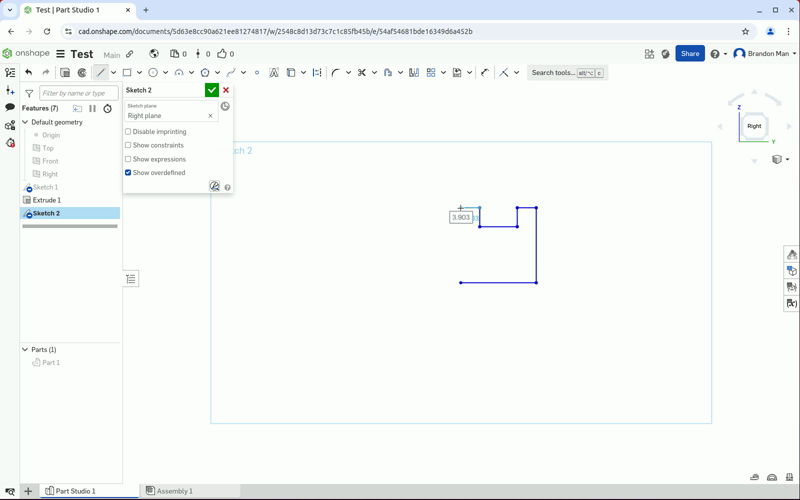
key_up(shift)
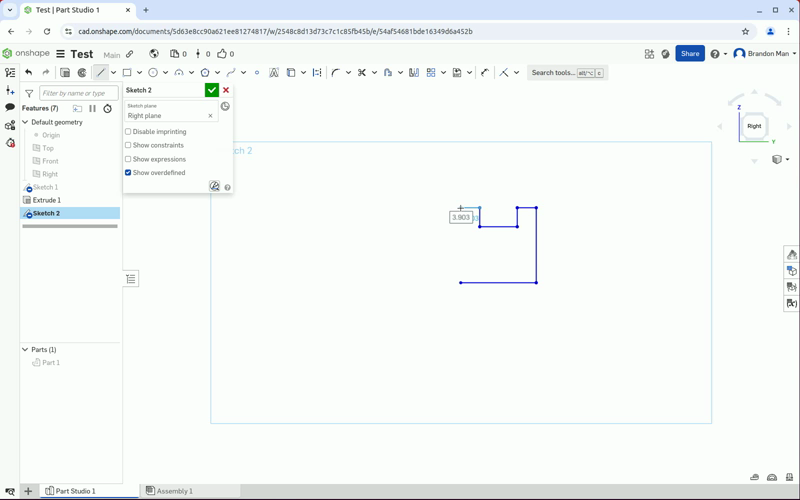
key_down(shift)
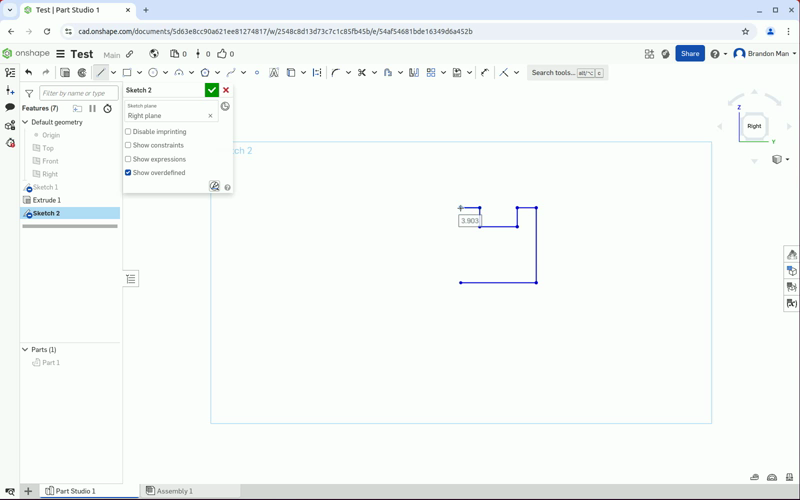
mouse_move(460, 282)
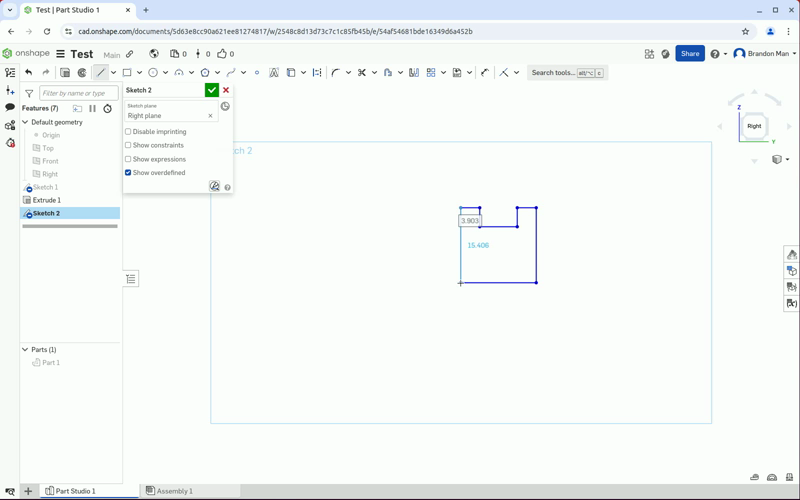
key_up(shift)
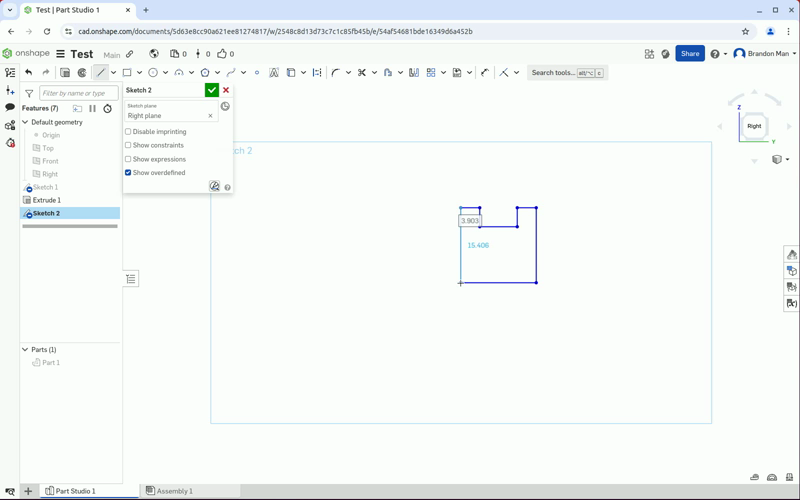
click(460, 282)
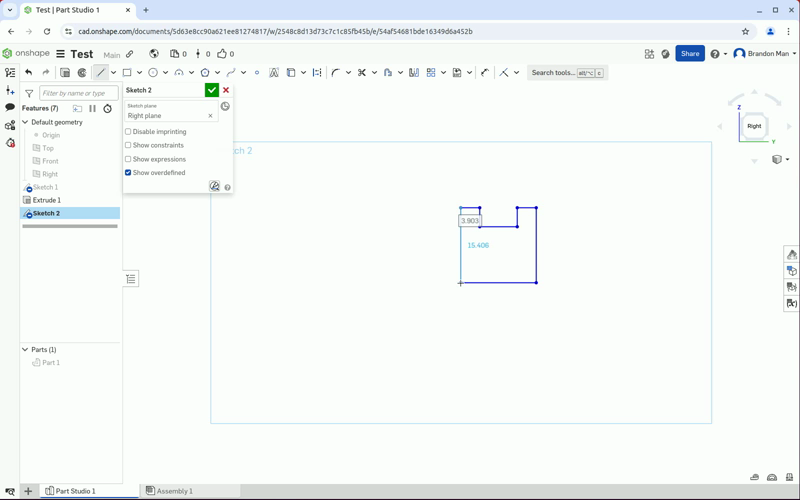
key(esc)
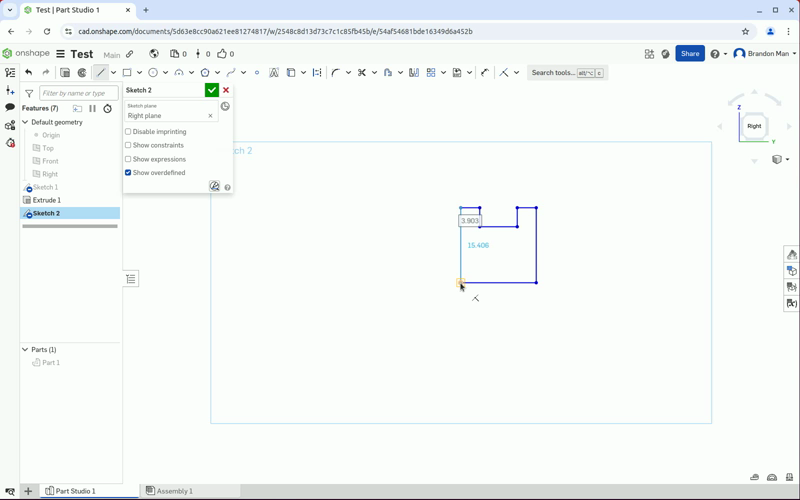
mouse_move(507, 231)
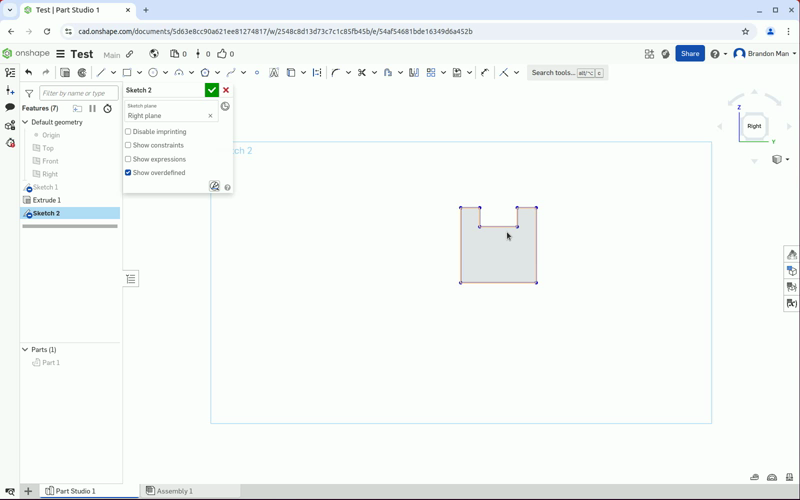
click(507, 231)
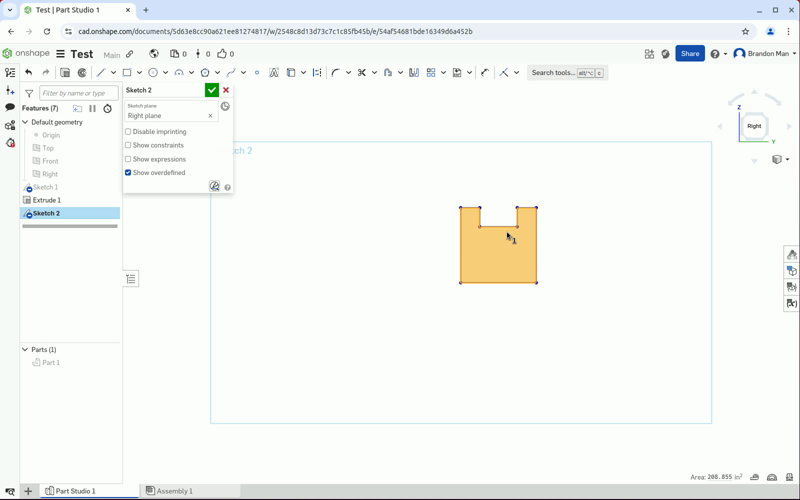
mouse_move(73, 352)
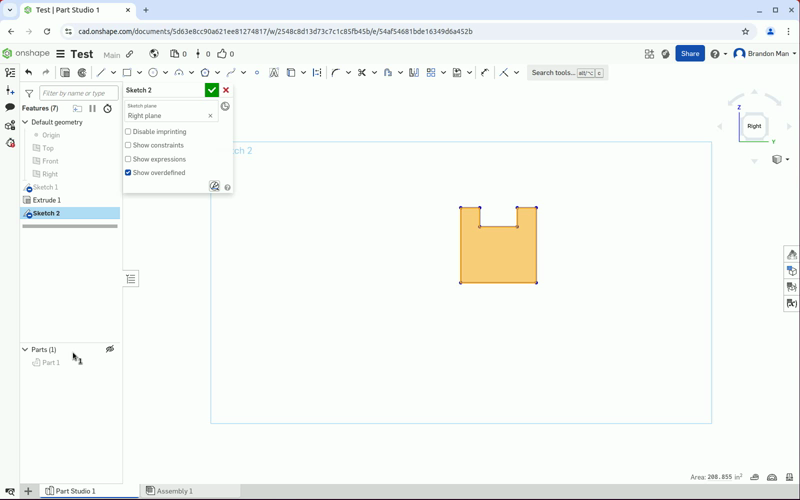
key(shift+y)
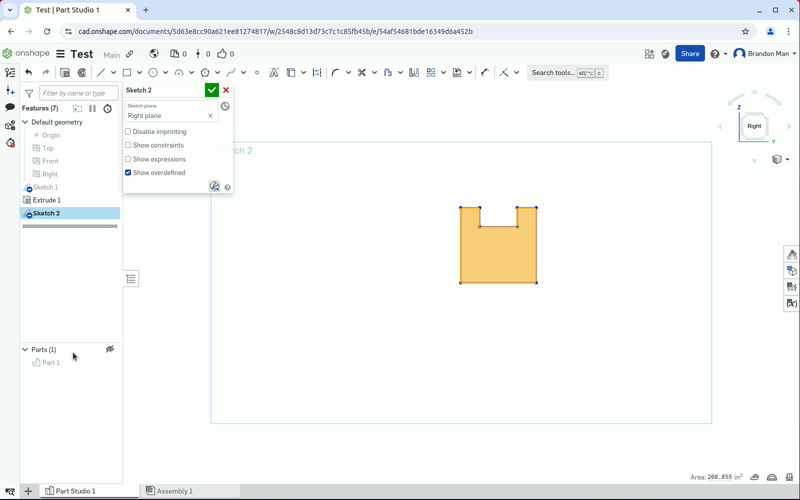
key(shift+e)
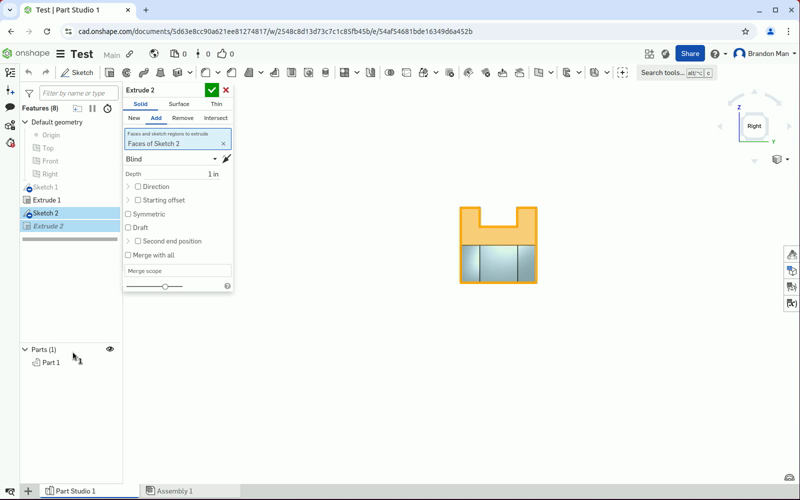
mouse_move(143, 106)
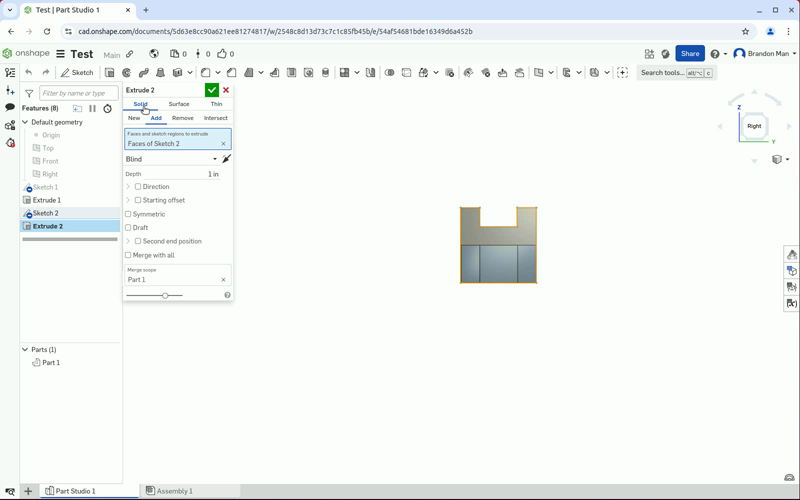
click(143, 106)
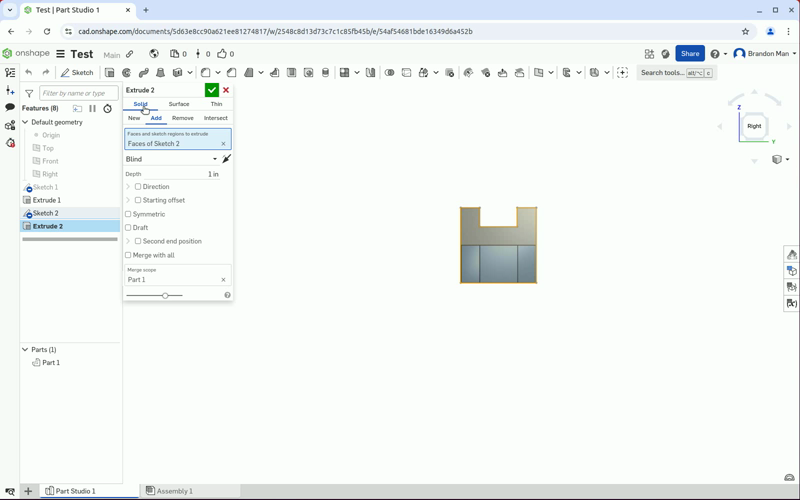
mouse_move(137, 120)
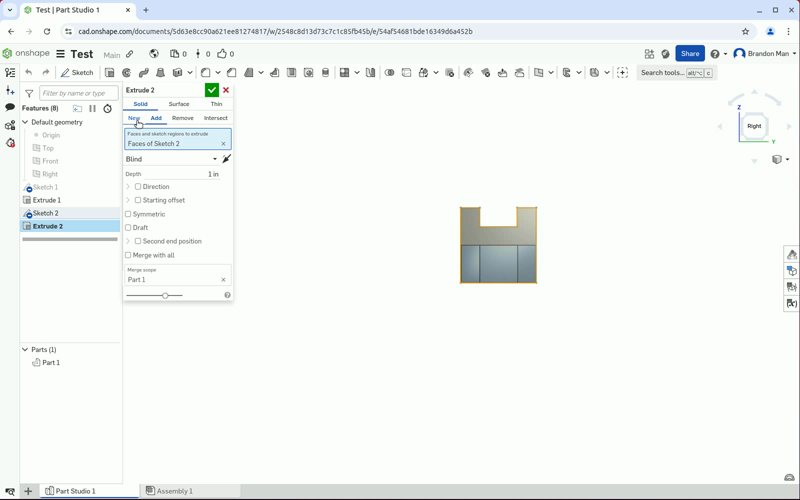
click(137, 120)
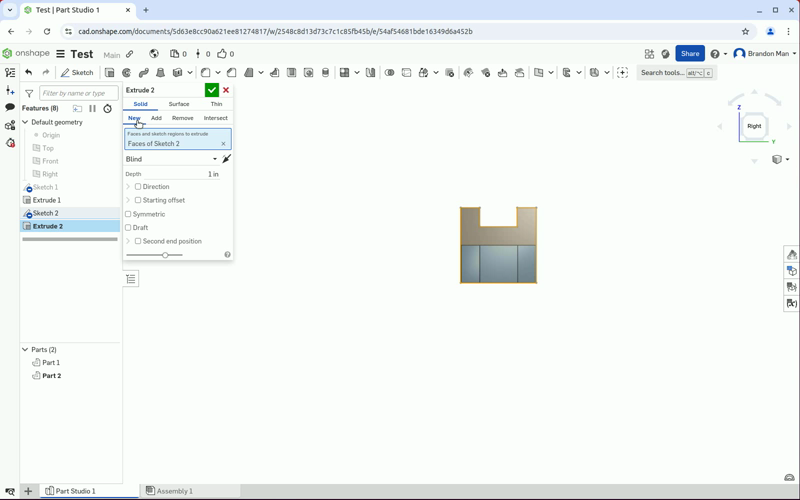
key(tab, 4)
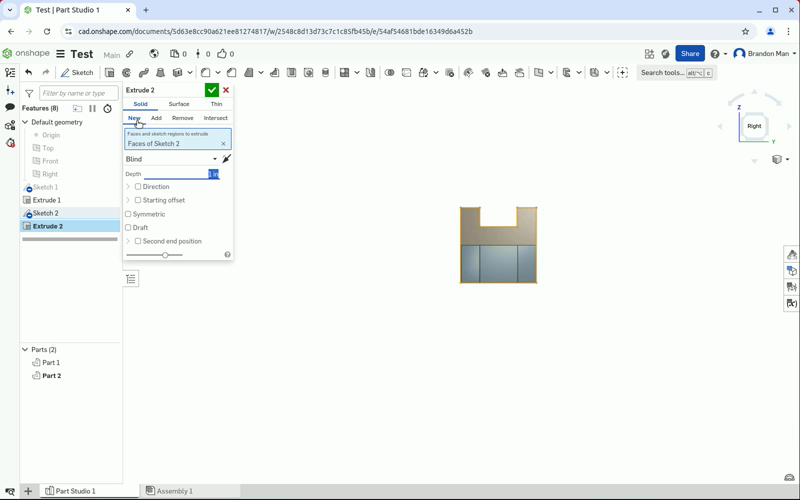
text(3.851)
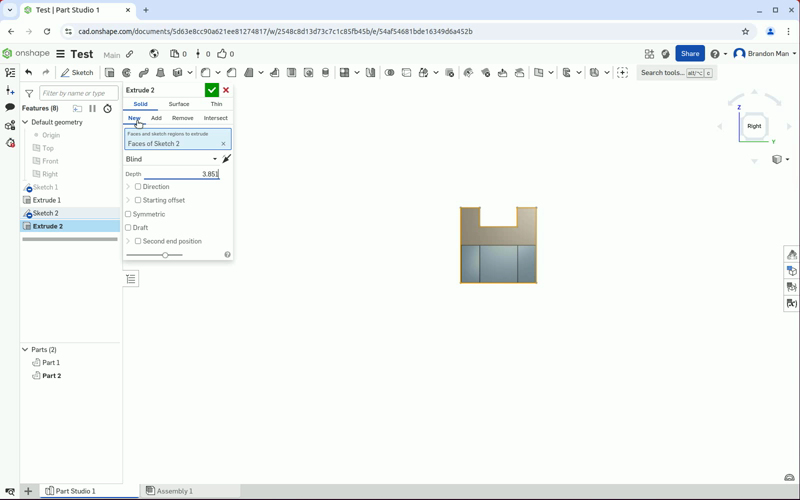
key(enter)
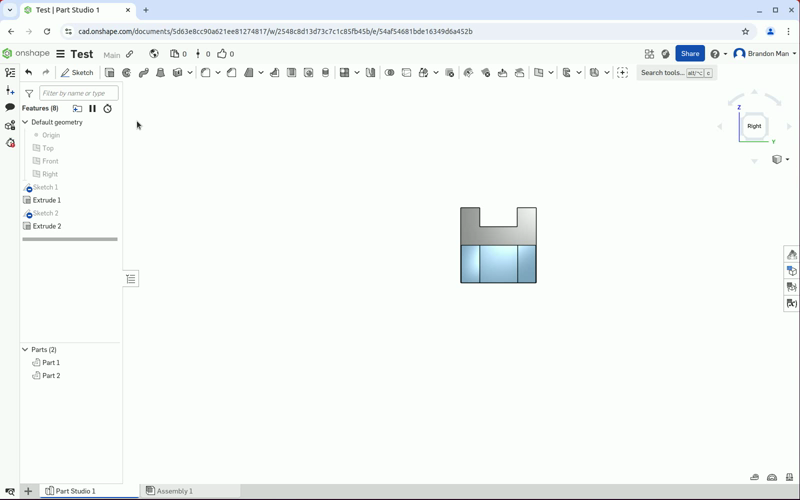
key(shift+h)
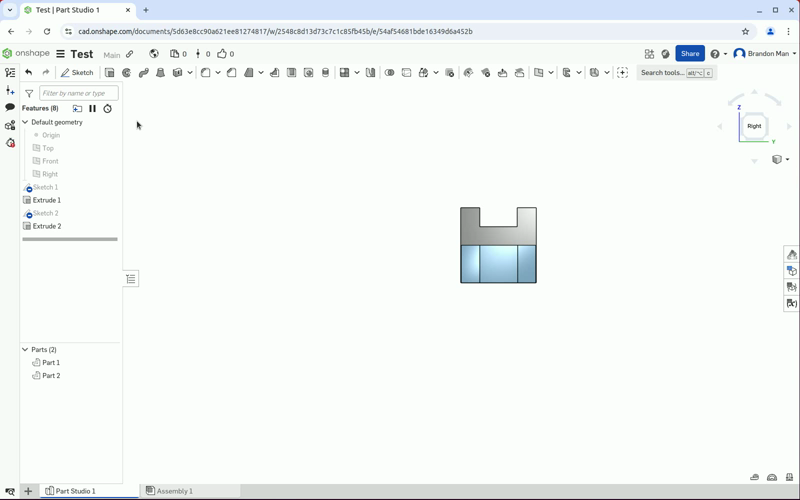
key(shift+h)
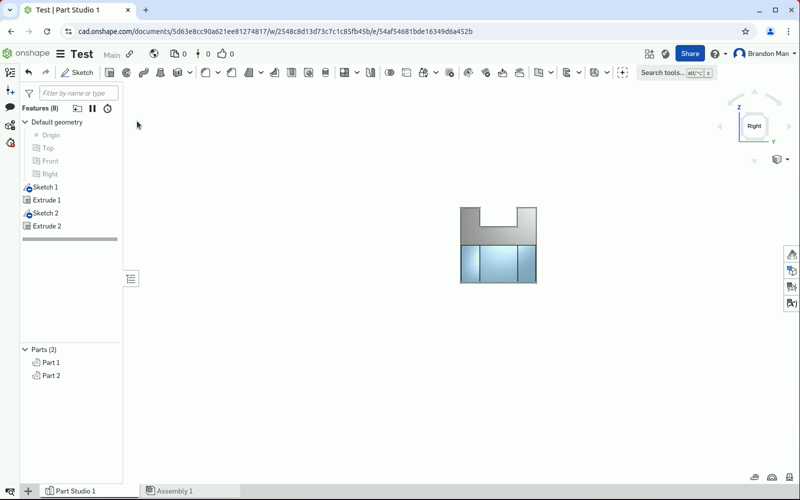
key(shift+7)
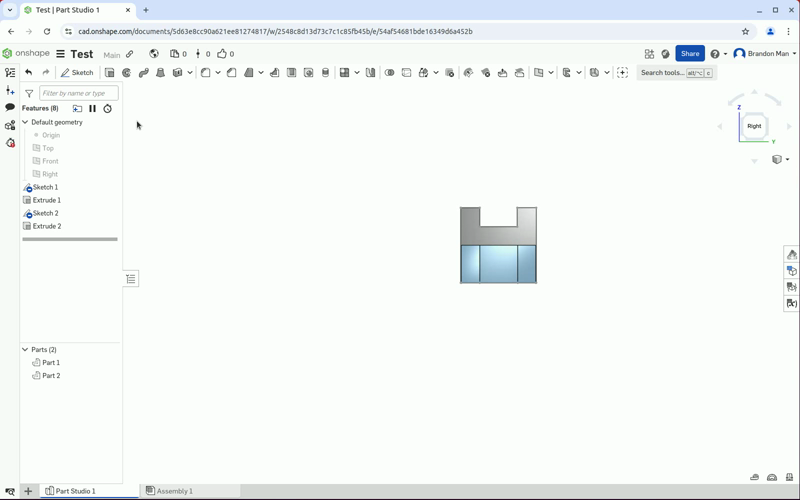
key(right, 2)
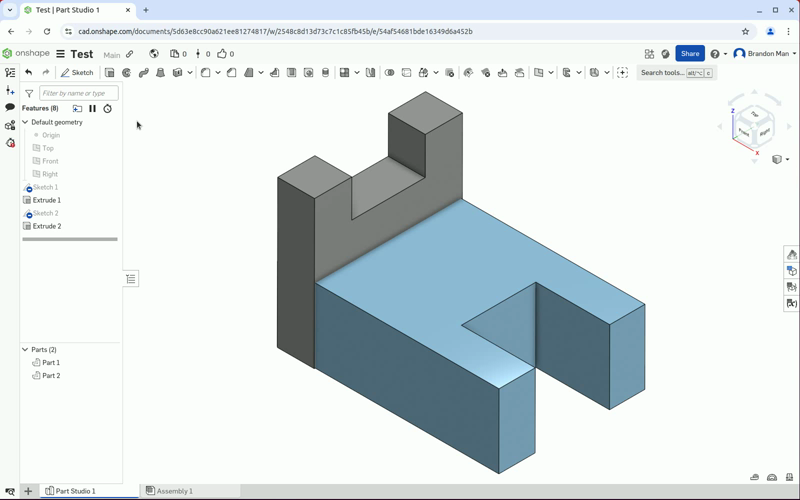
key(down, 2)
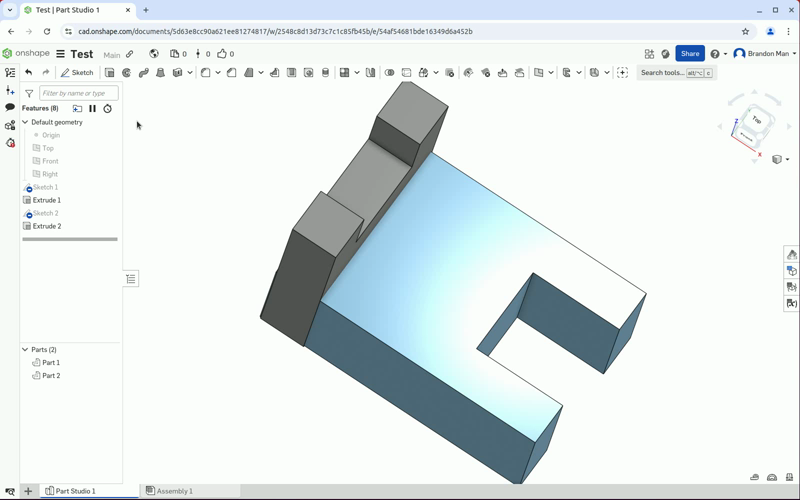
key(up, 2)
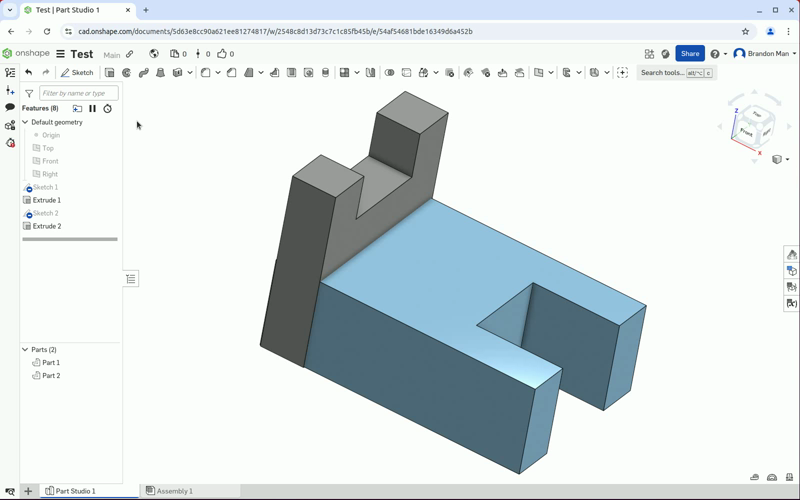
key(left, 2)
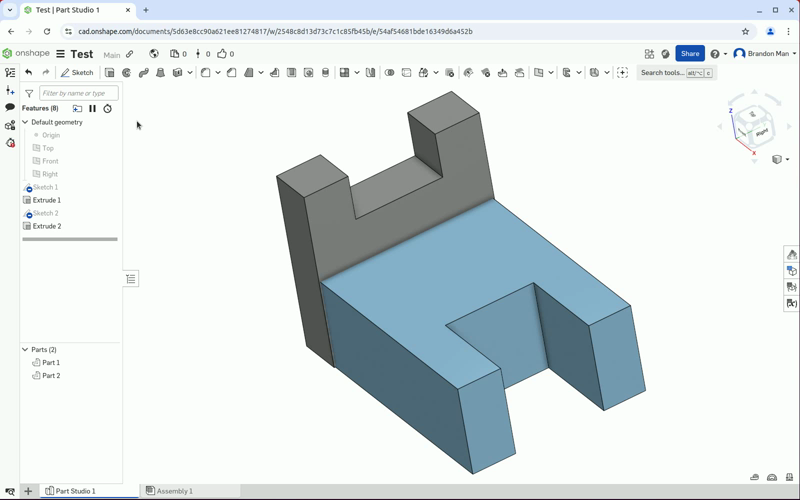
mouse_move(73, 189)
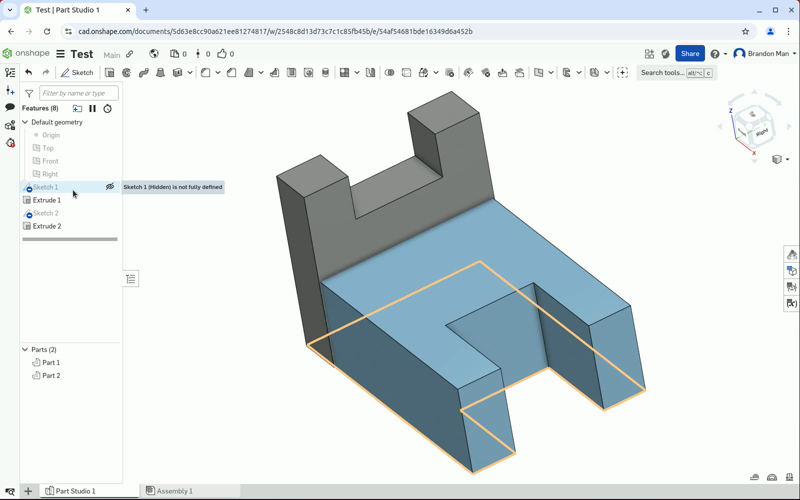
click(73, 189)